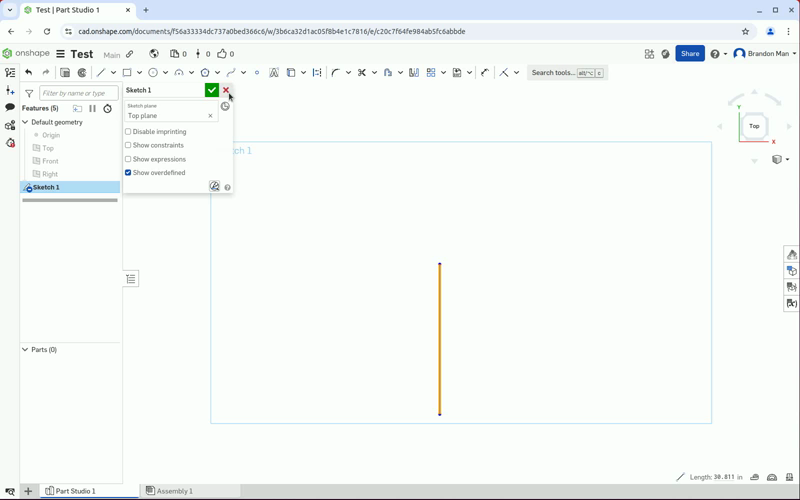
key(shift+h)
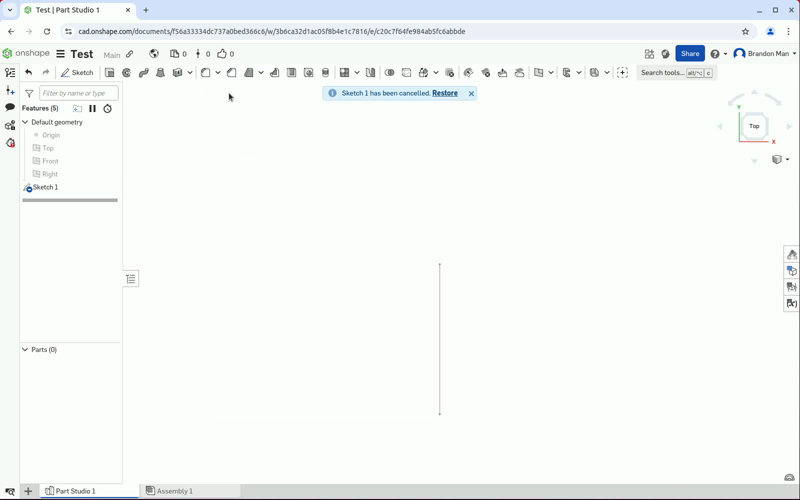
key(shift+s)
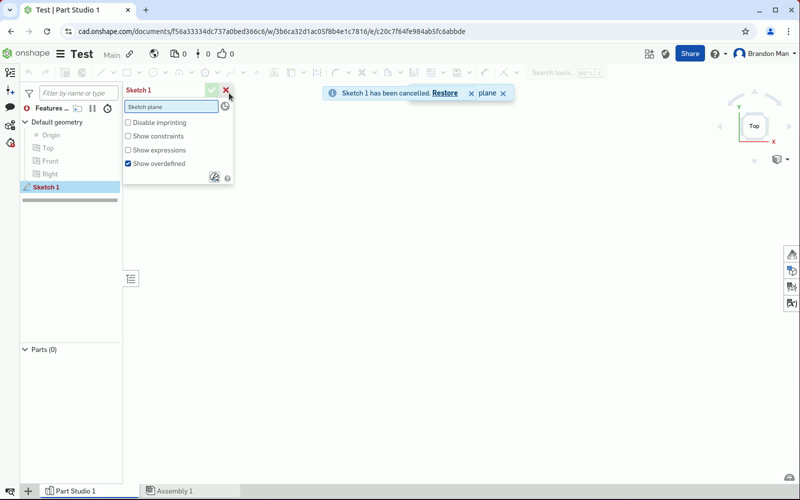
mouse_move(73, 150)
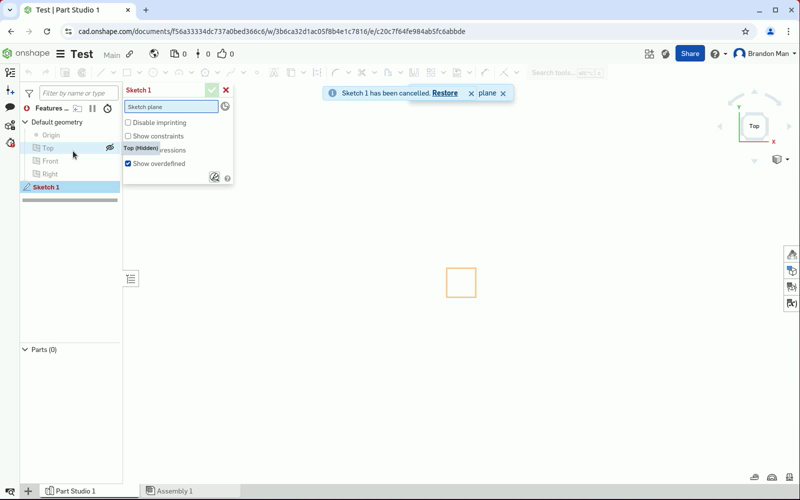
click(73, 150)
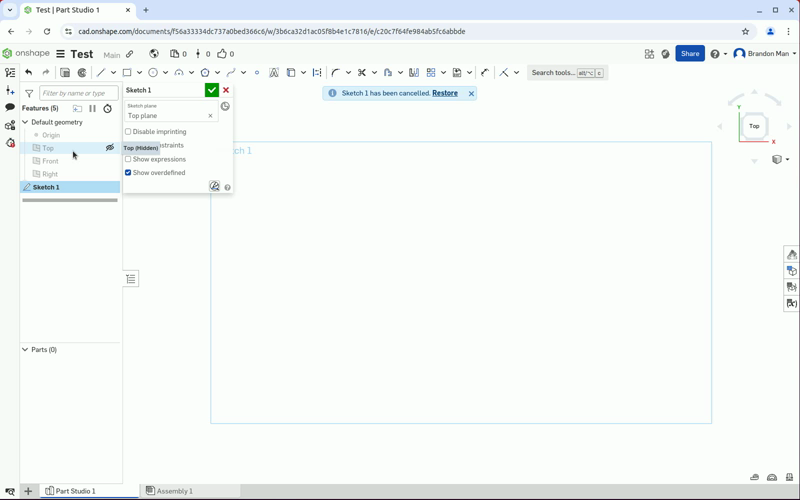
mouse_move(73, 352)
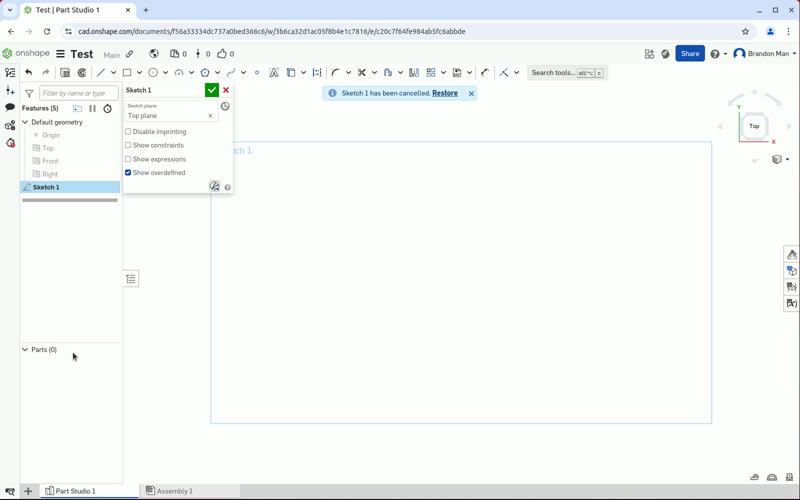
key(y)
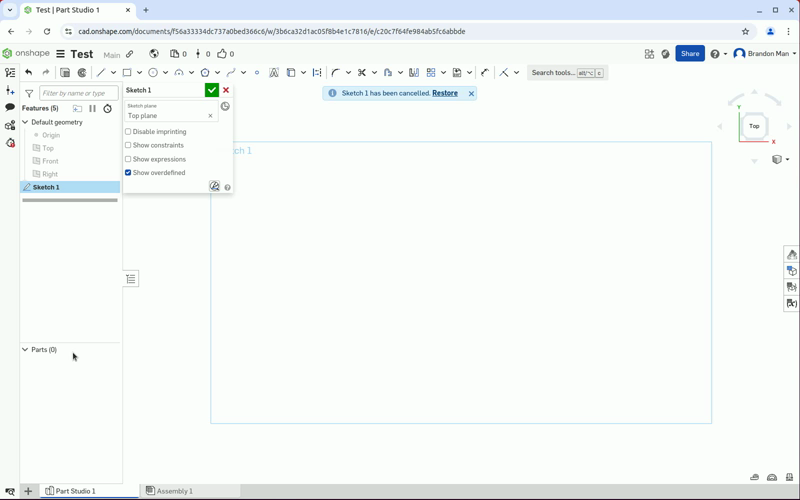
key(c)
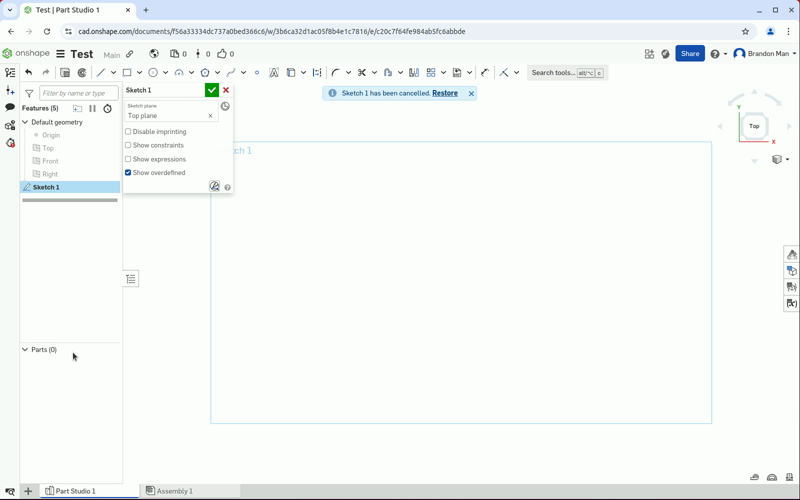
key_down(shift)
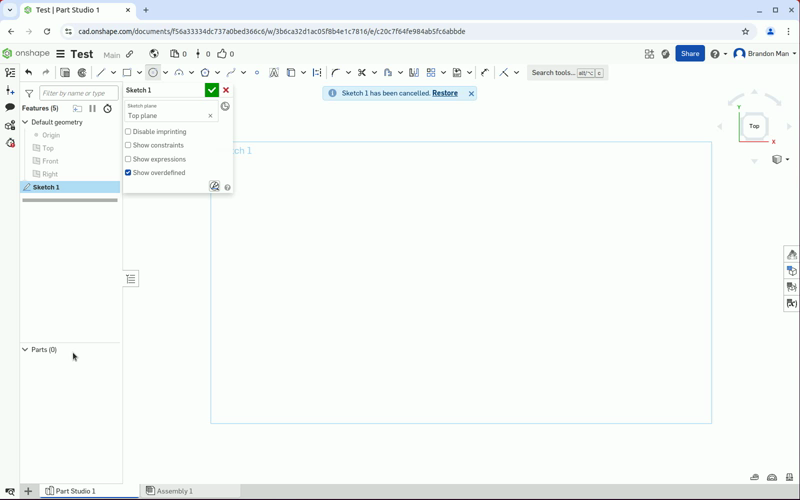
mouse_move(457, 282)
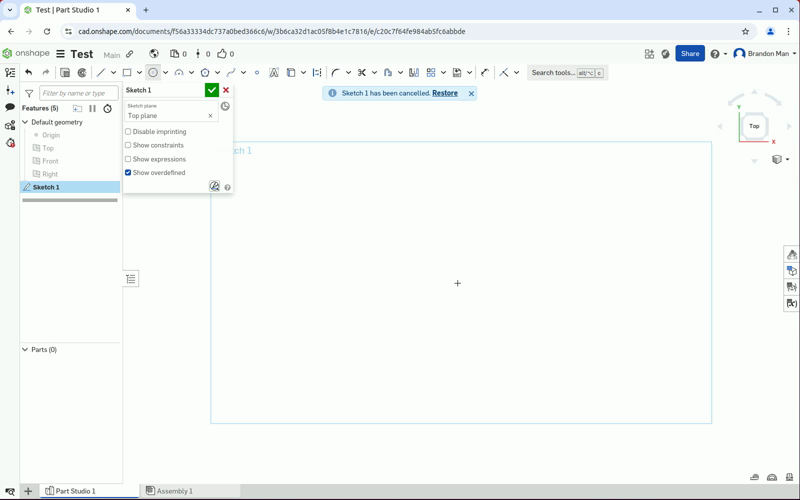
click(457, 282)
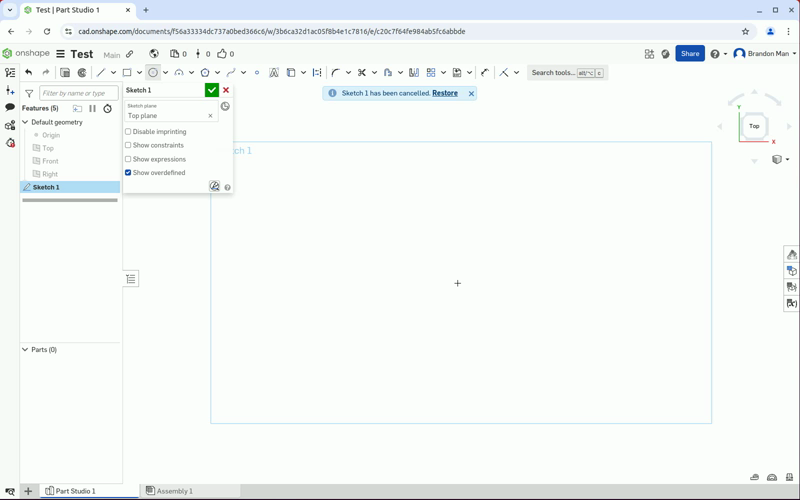
key_up(shift)
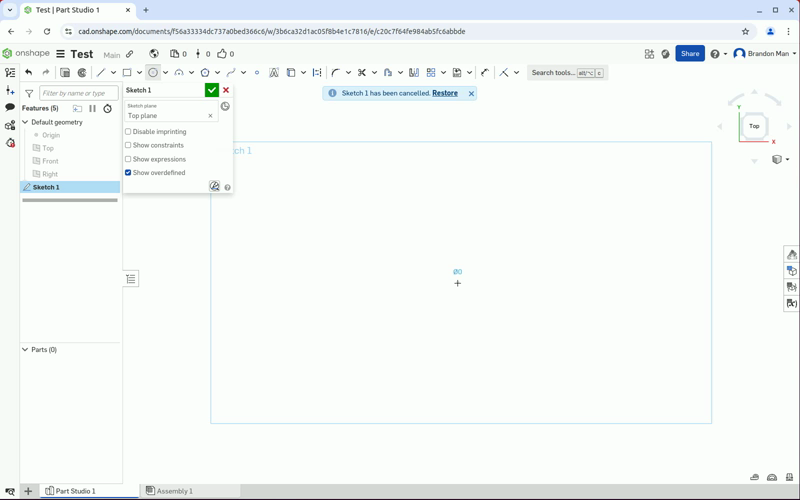
mouse_move(460, 282)
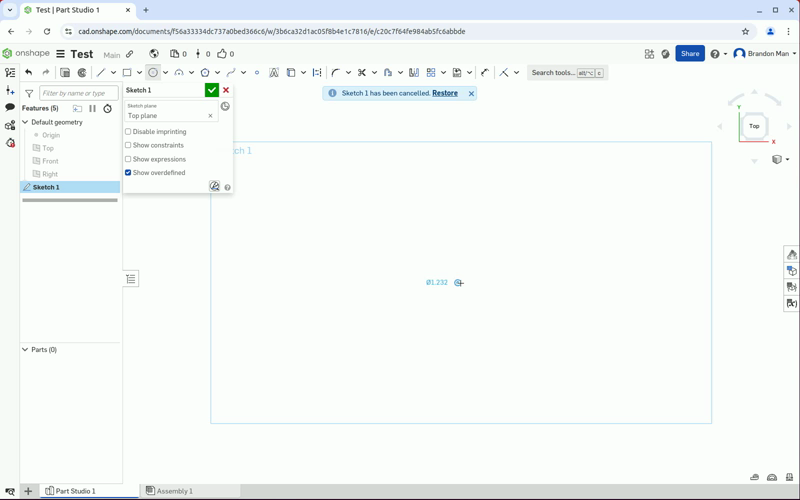
click(460, 282)
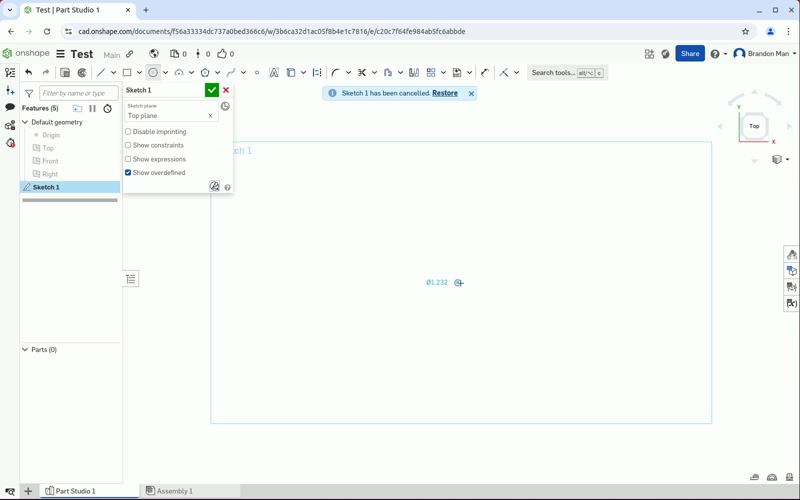
key(esc)
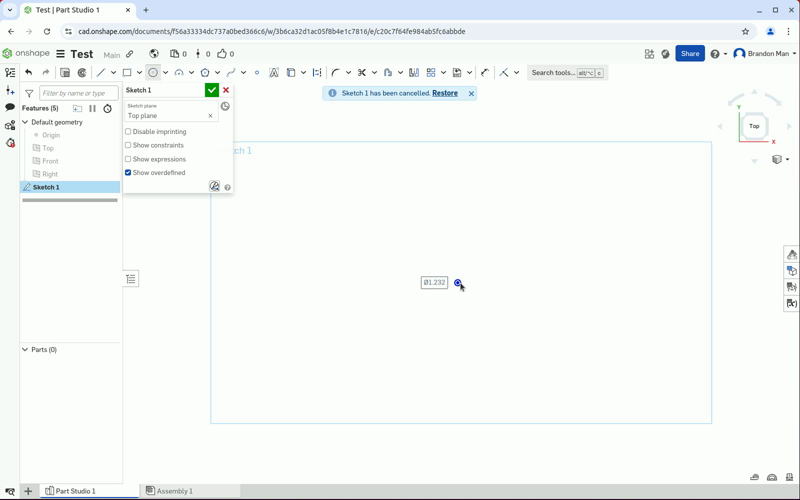
key(c)
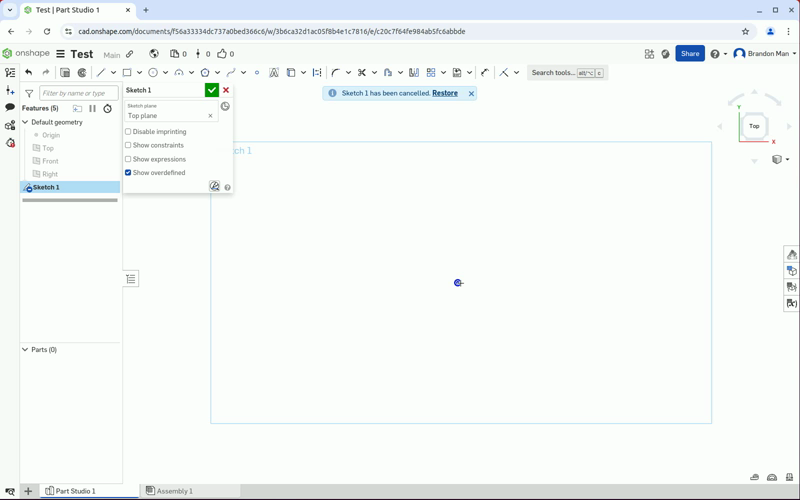
key_down(shift)
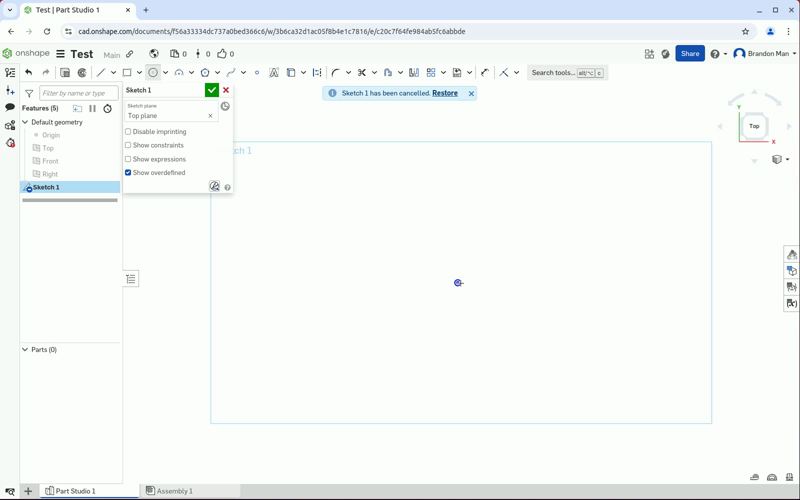
mouse_move(457, 282)
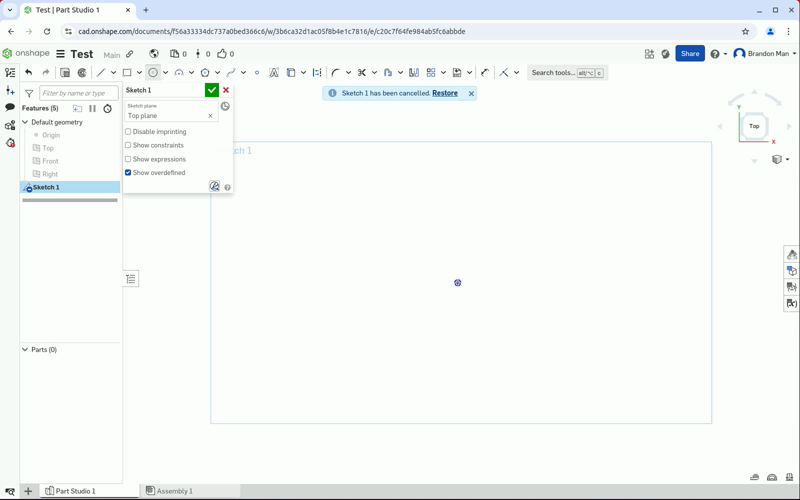
scroll(6)
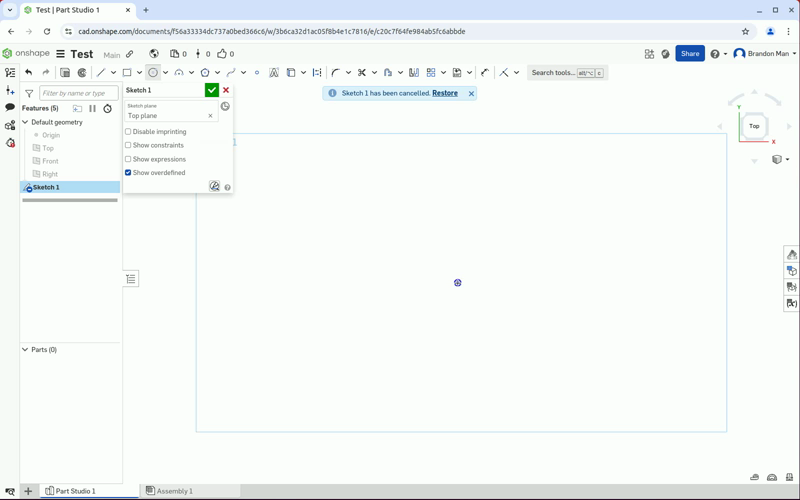
scroll(6)
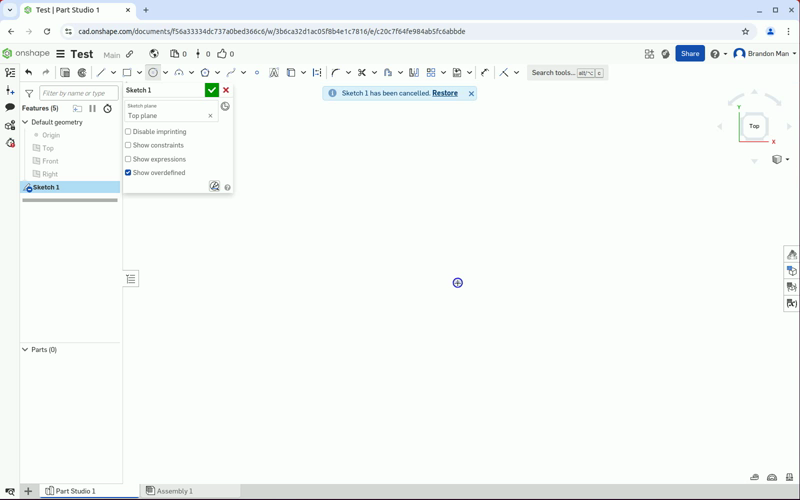
scroll(6)
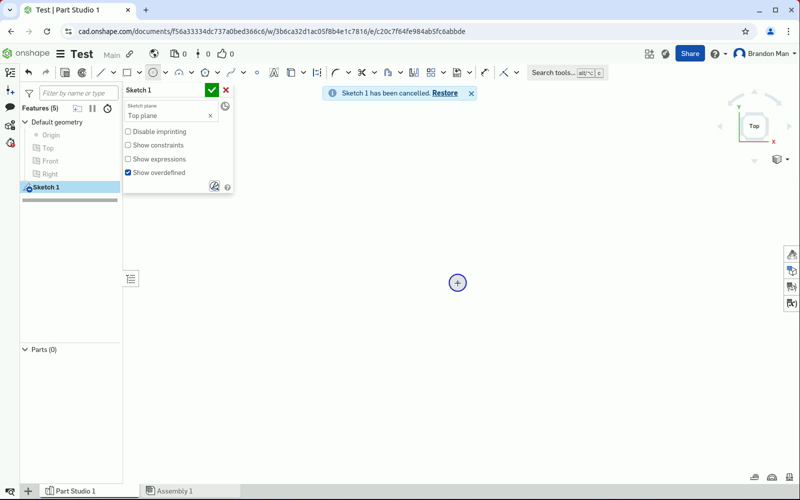
scroll(6)
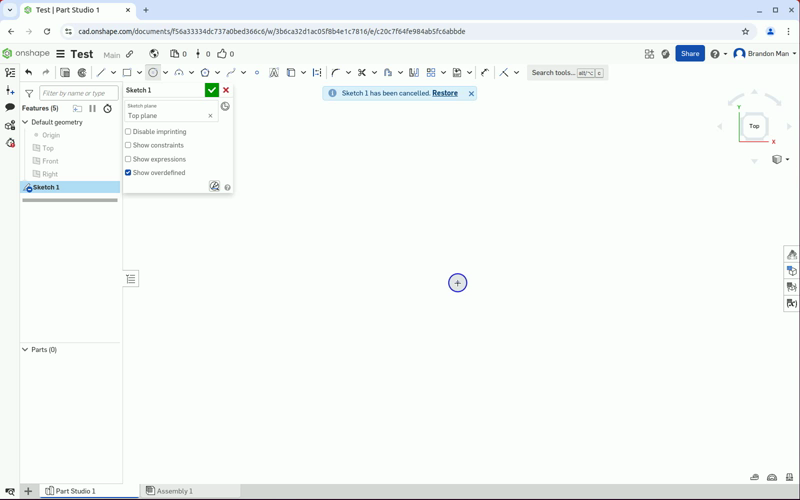
scroll(6)
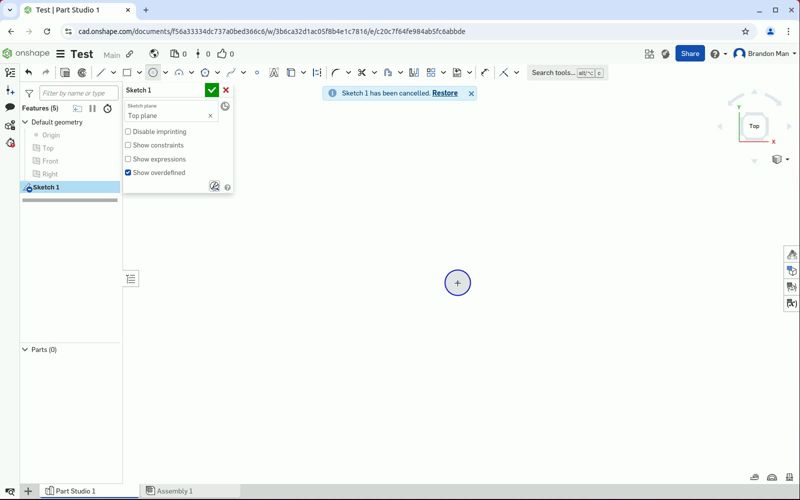
scroll(6)
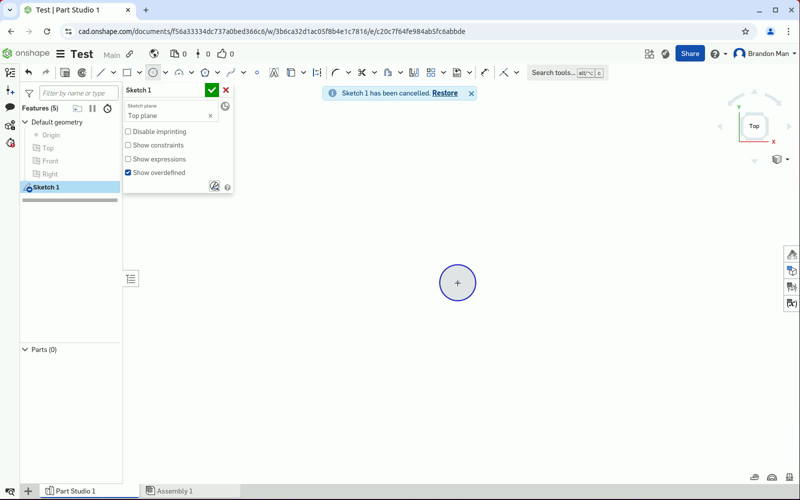
scroll(6)
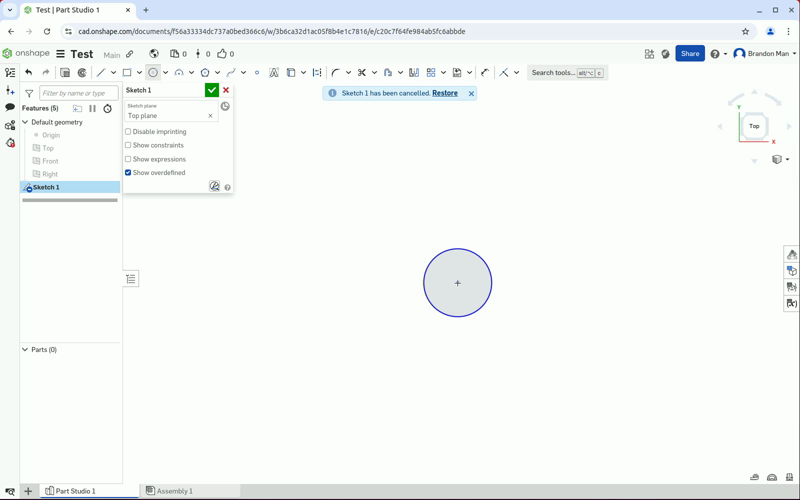
click(457, 282)
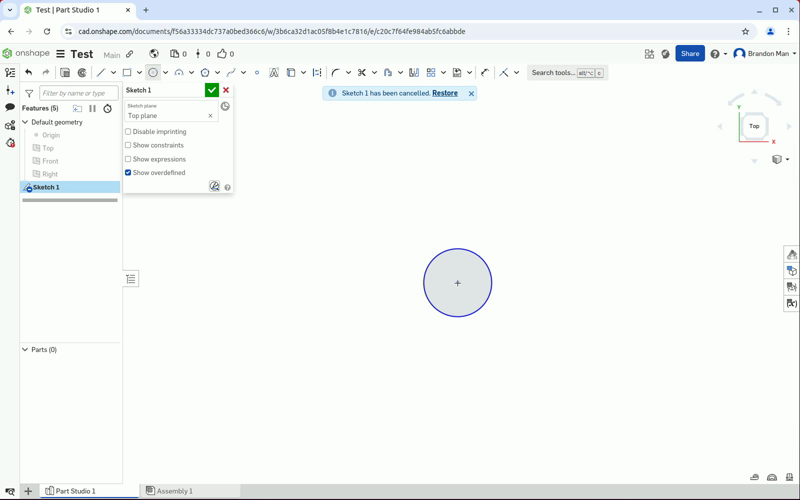
scroll(-6)
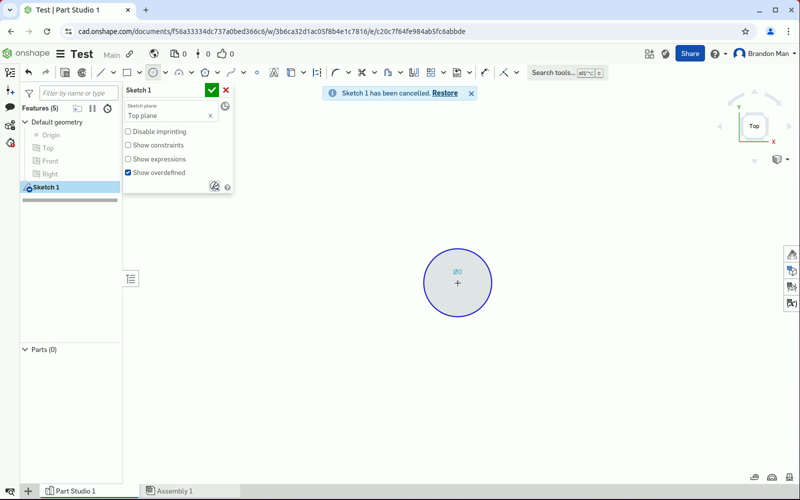
scroll(-6)
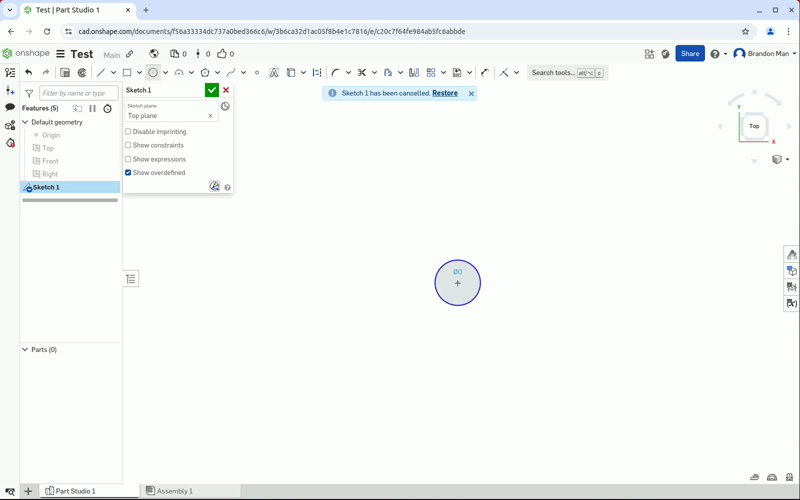
scroll(-6)
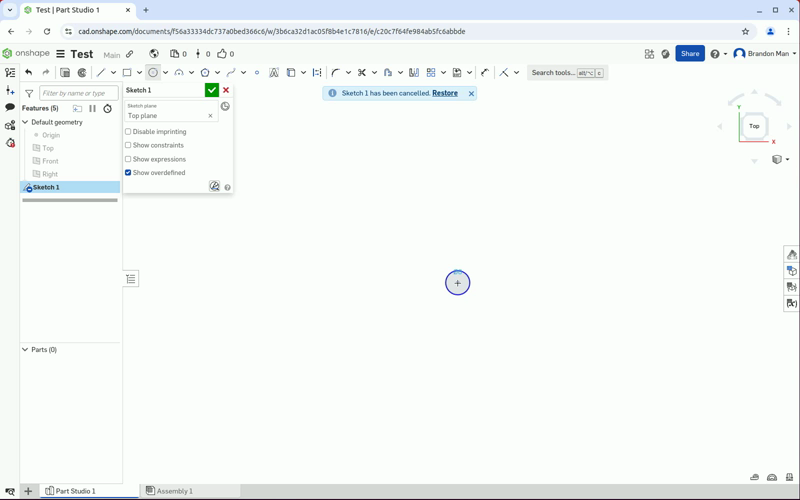
scroll(-6)
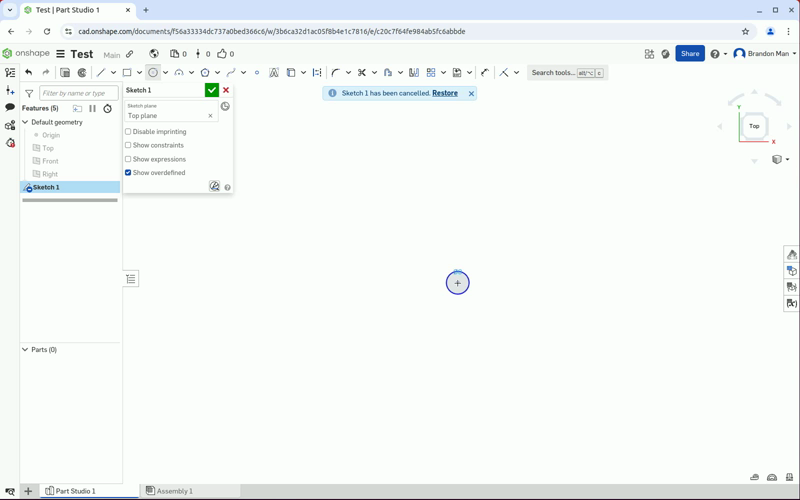
scroll(-6)
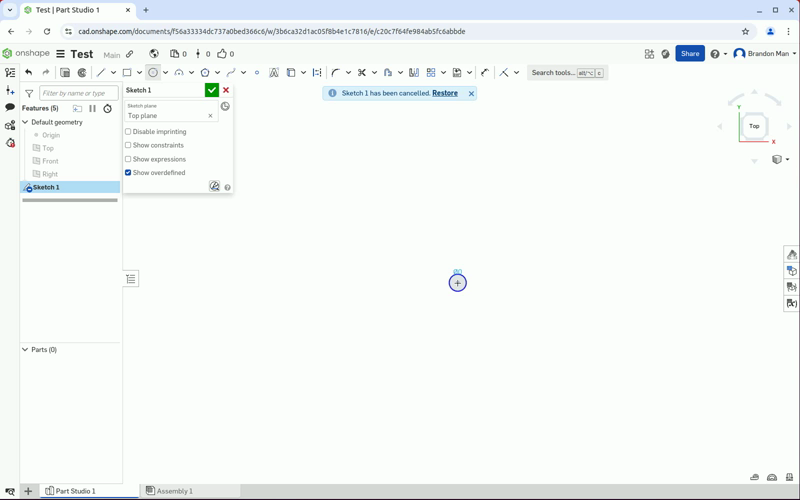
scroll(-6)
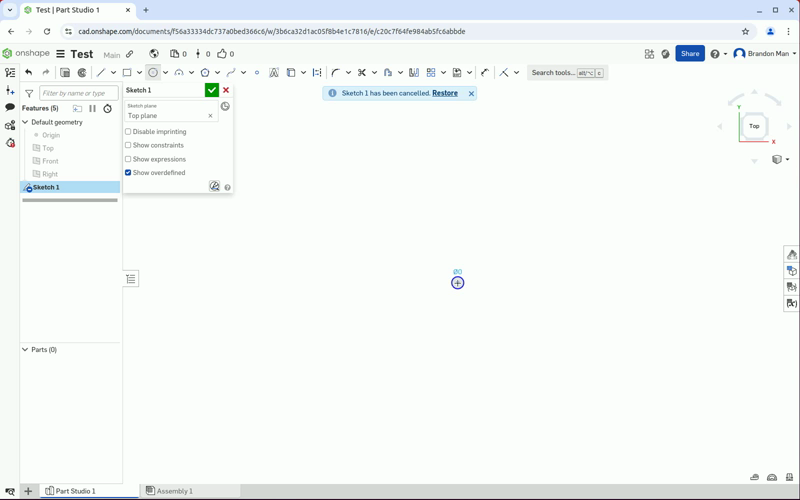
scroll(-6)
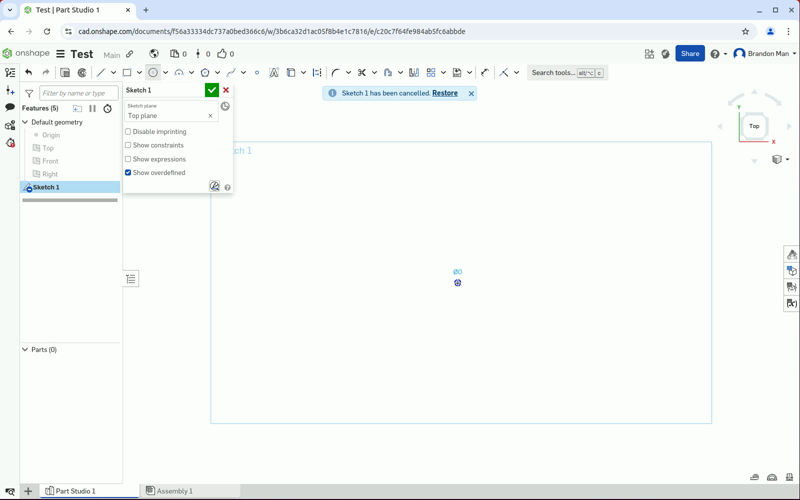
key_up(shift)
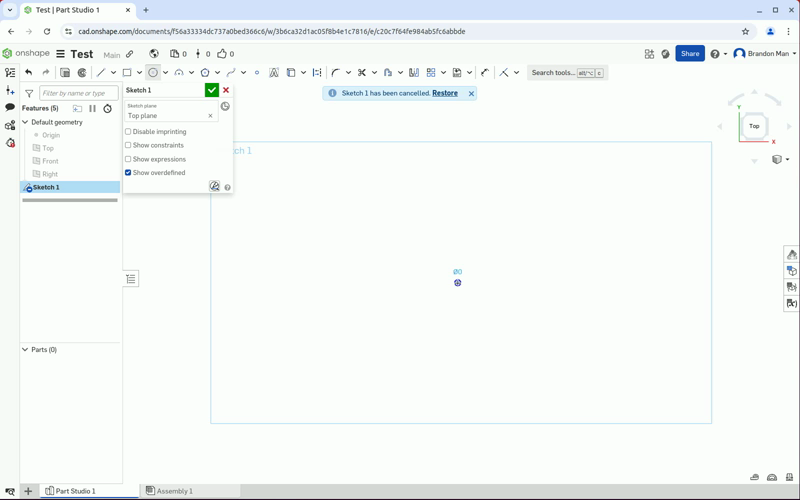
mouse_move(459, 282)
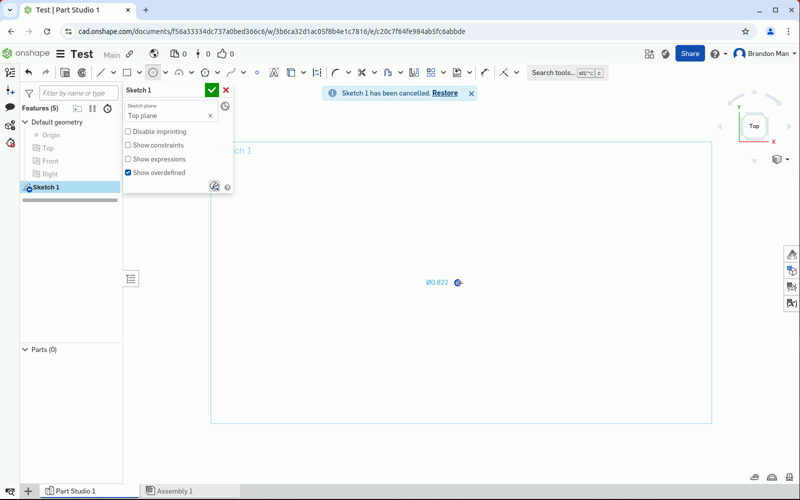
scroll(6)
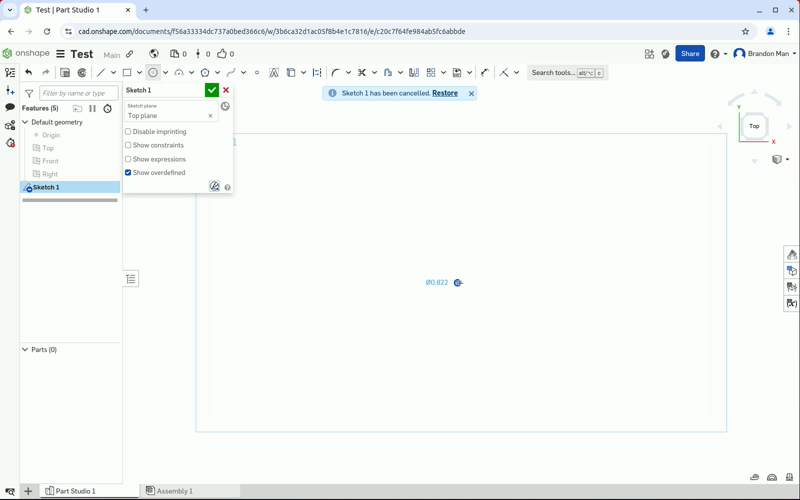
scroll(6)
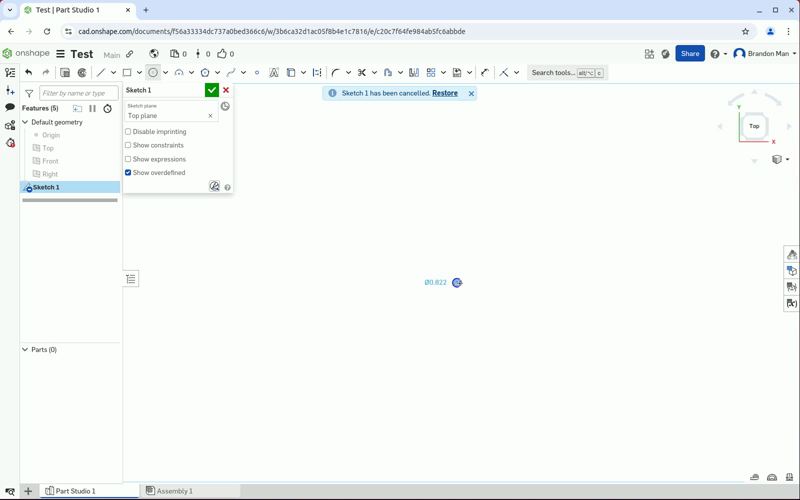
scroll(6)
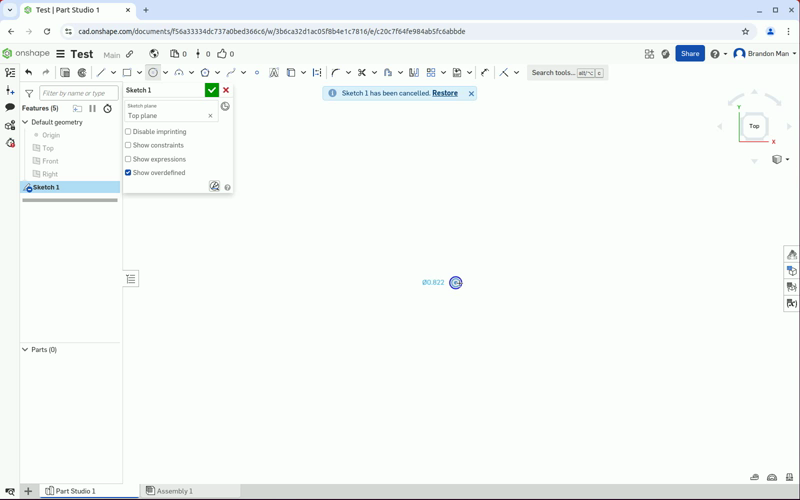
scroll(6)
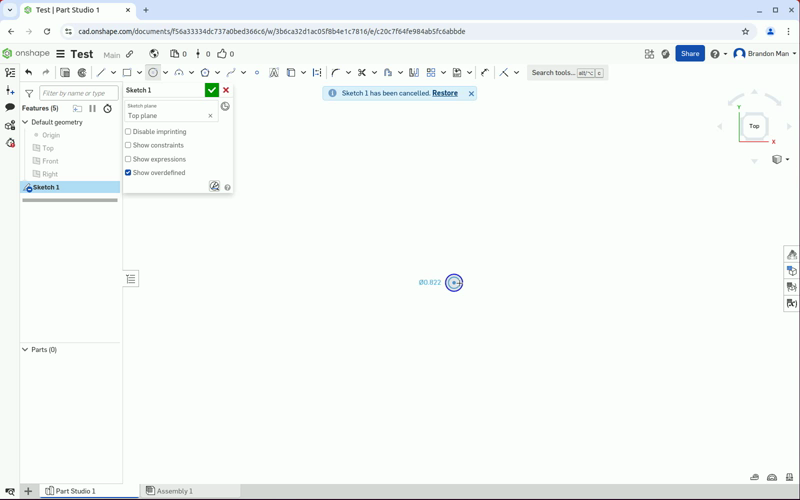
scroll(6)
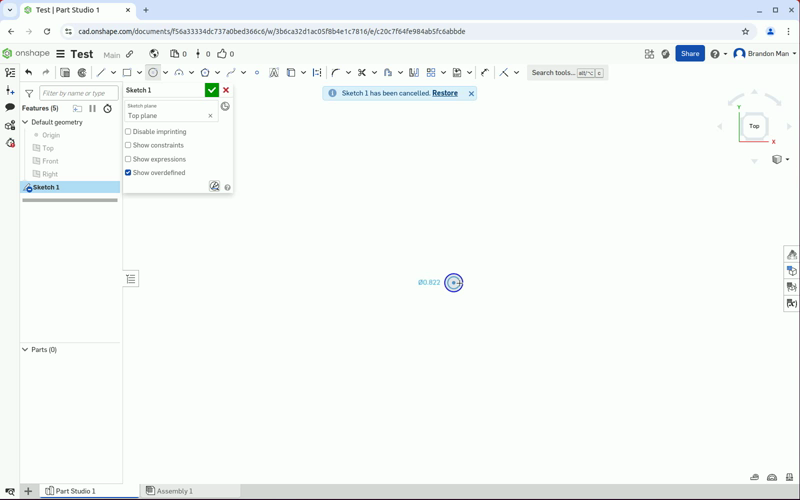
scroll(6)
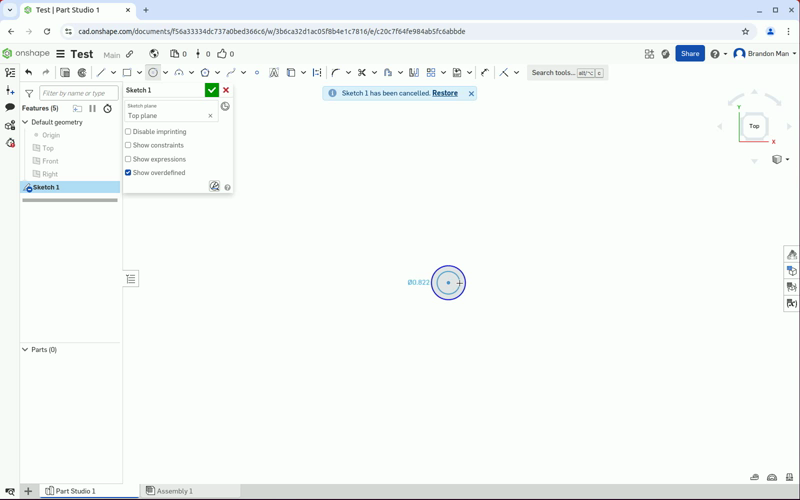
scroll(6)
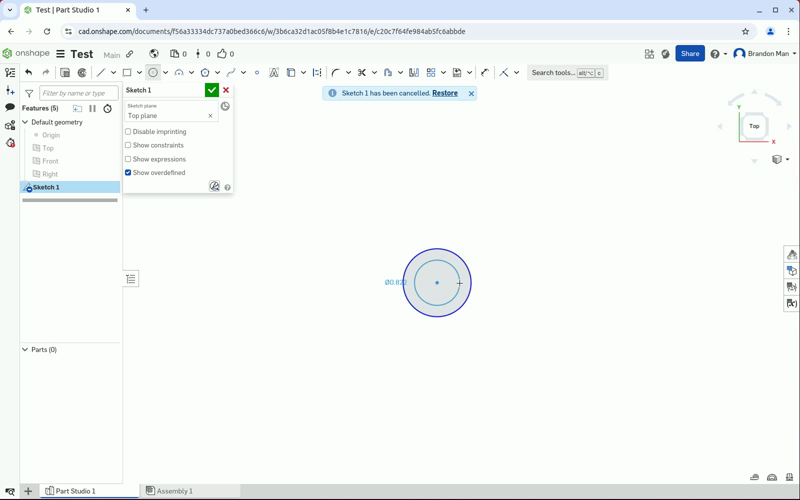
click(459, 282)
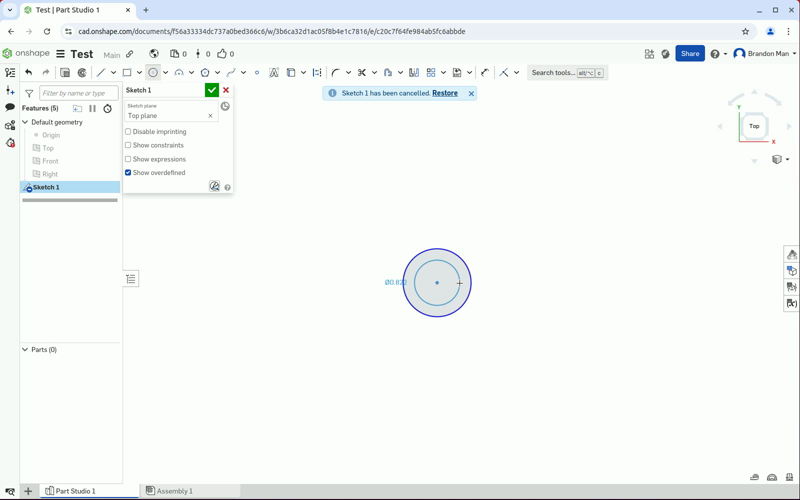
scroll(-6)
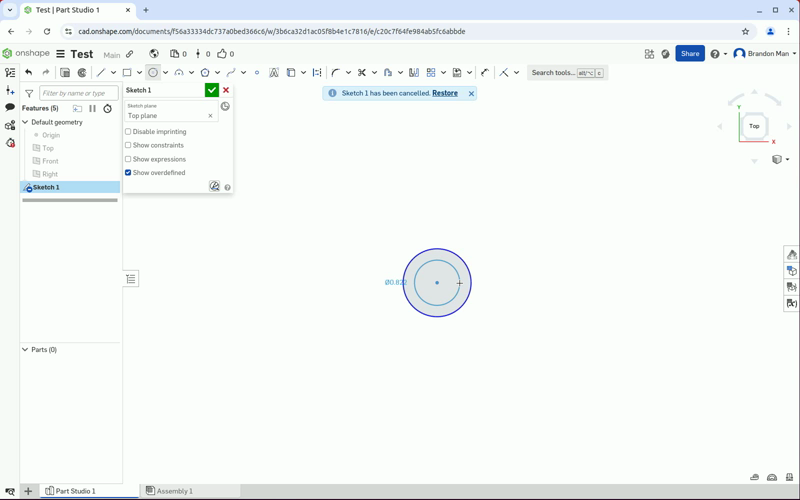
scroll(-6)
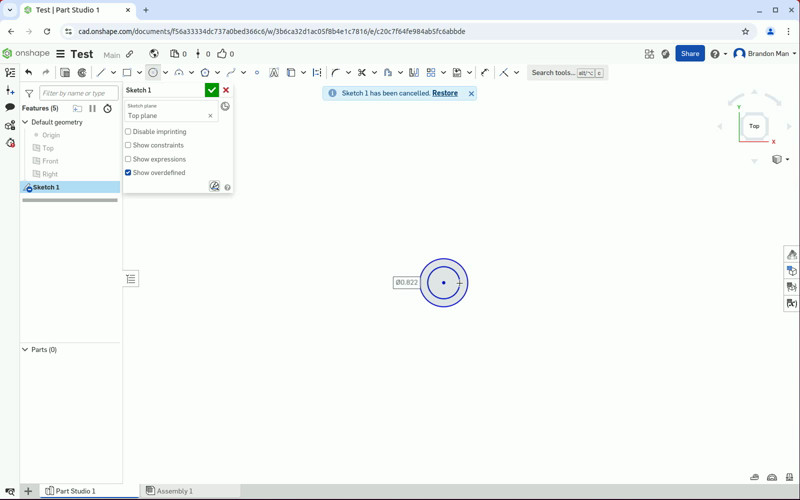
scroll(-6)
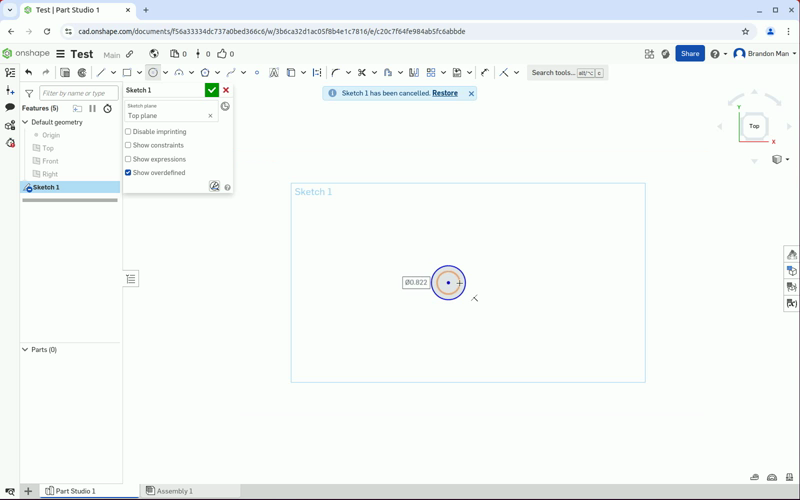
scroll(-6)
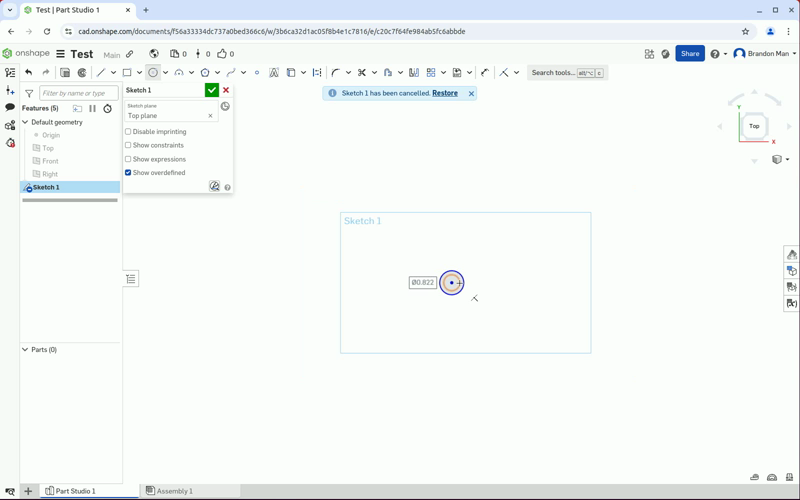
scroll(-6)
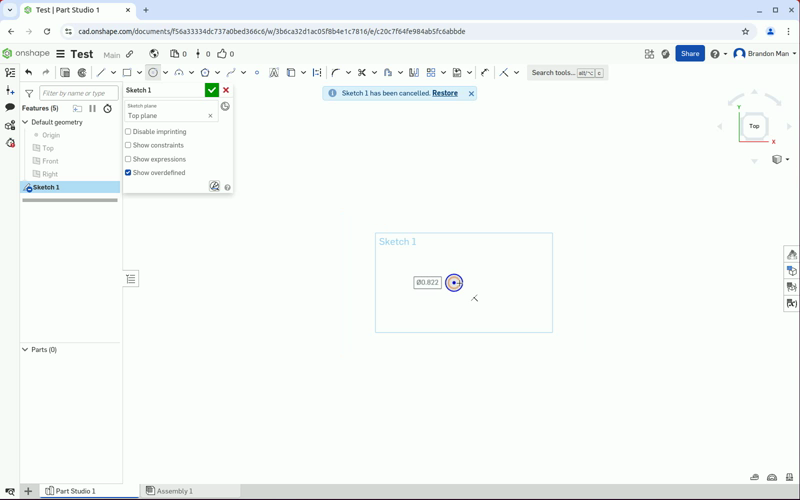
scroll(-6)
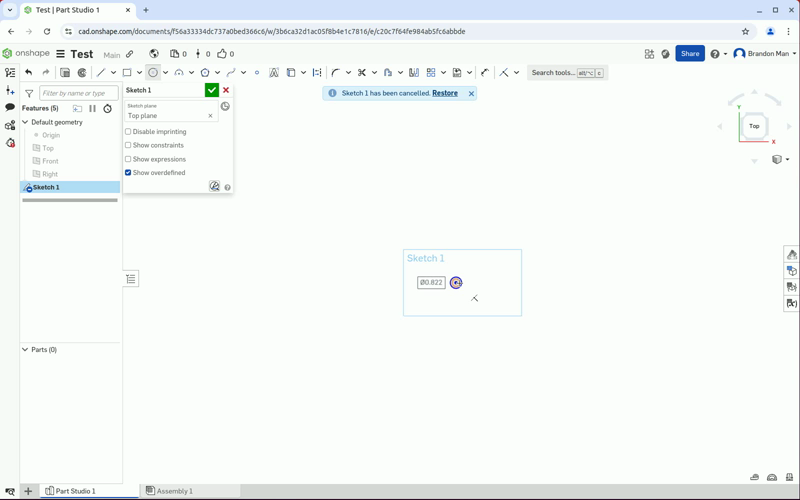
scroll(-6)
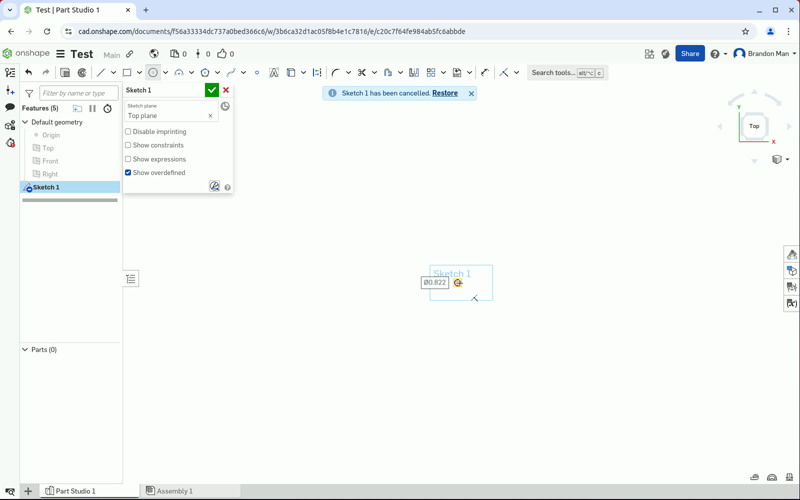
key(esc)
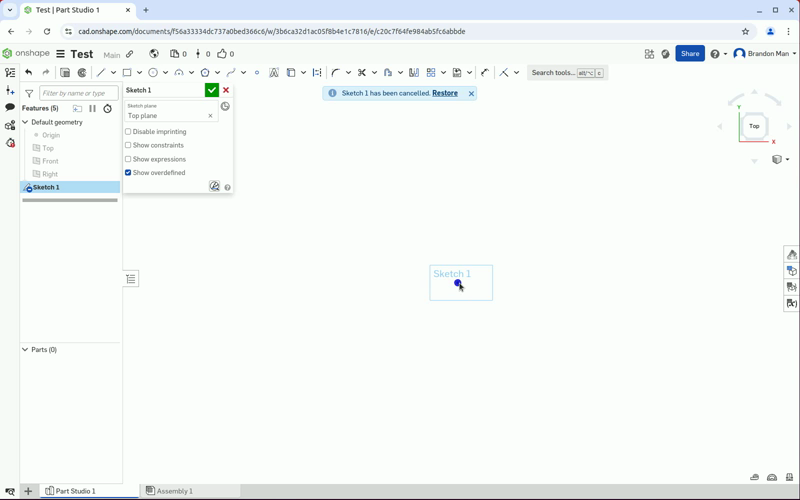
mouse_move(458, 285)
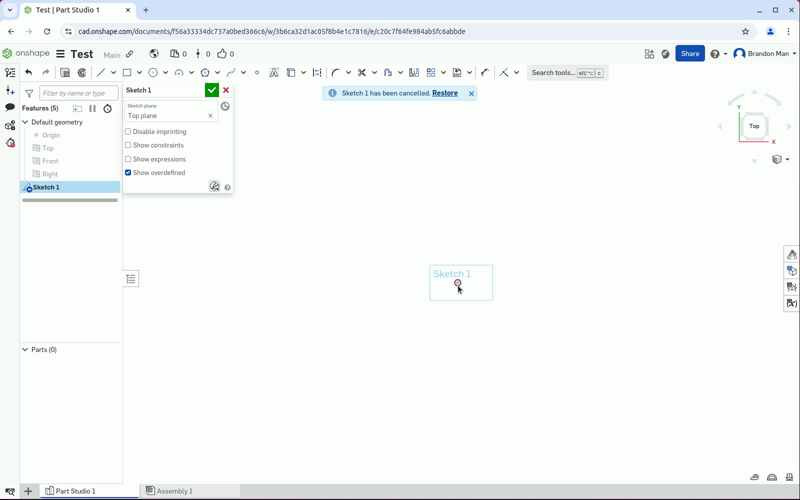
scroll(6)
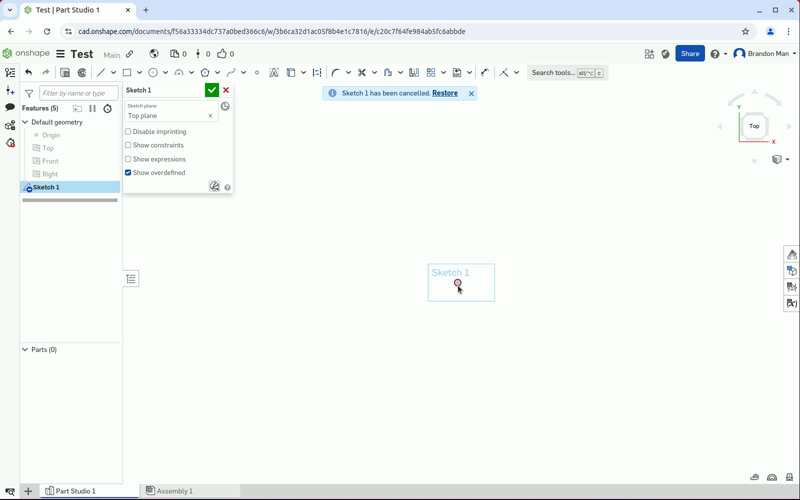
scroll(6)
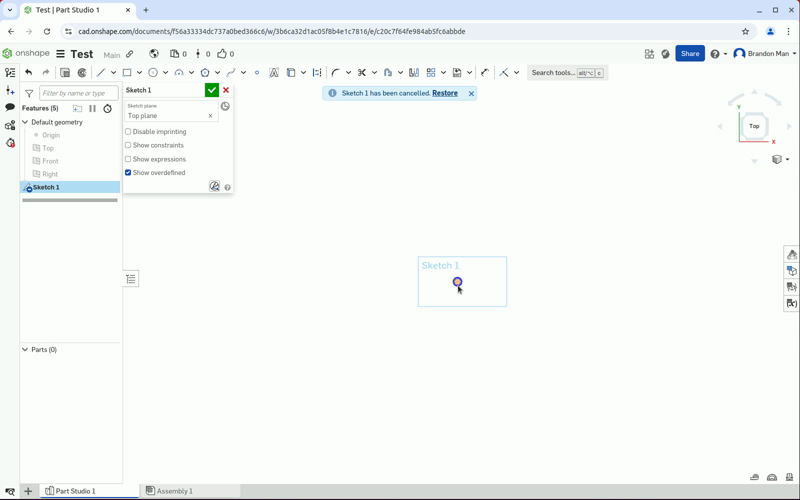
scroll(6)
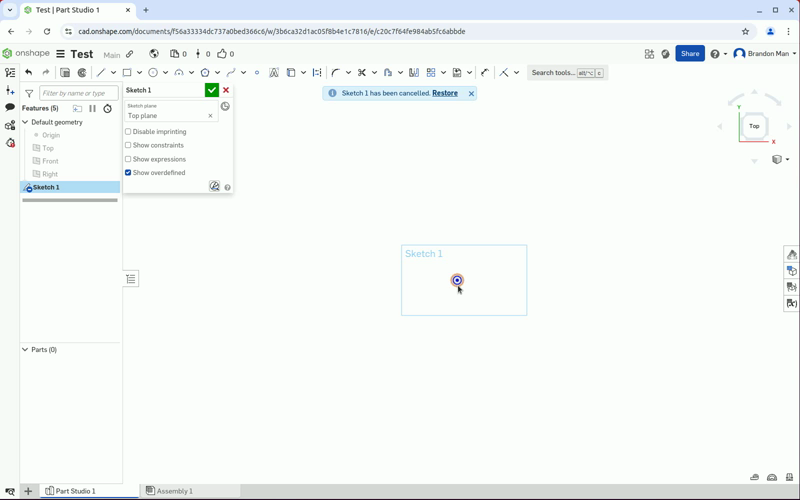
scroll(6)
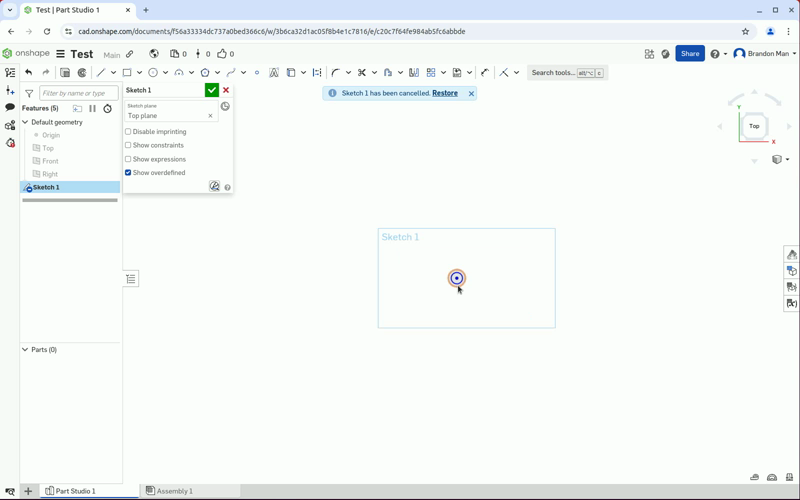
scroll(6)
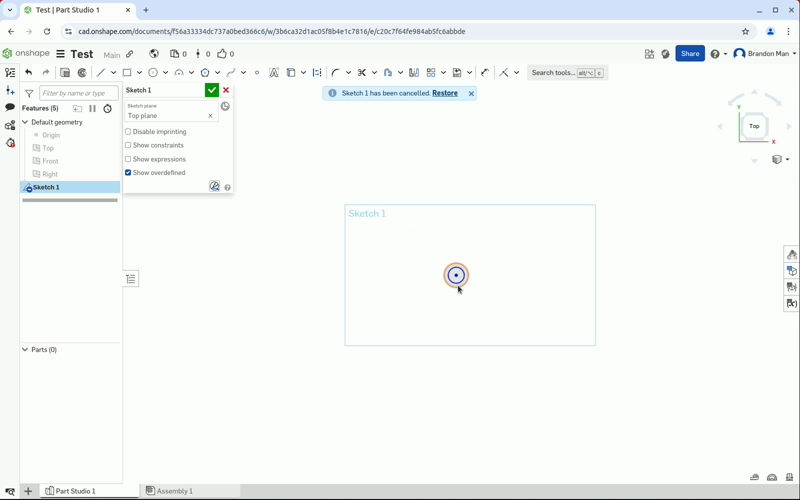
scroll(6)
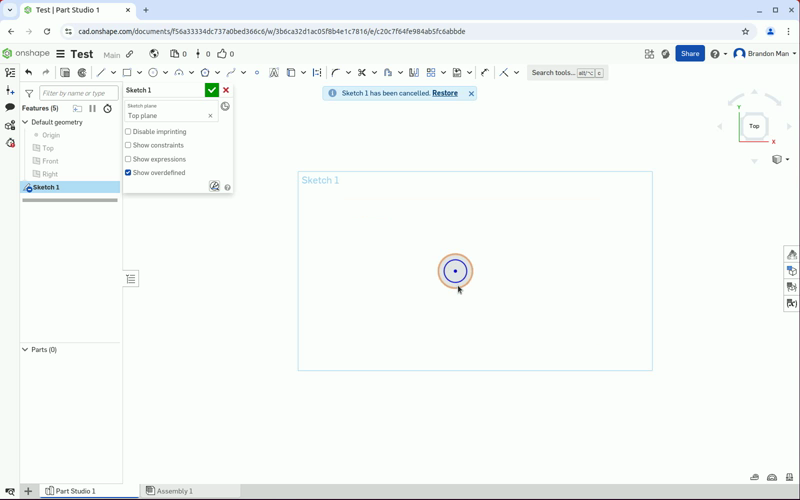
scroll(6)
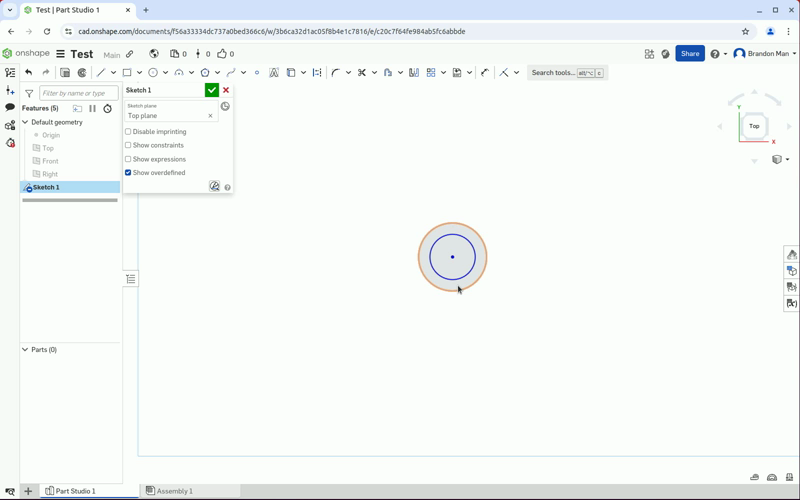
click(458, 285)
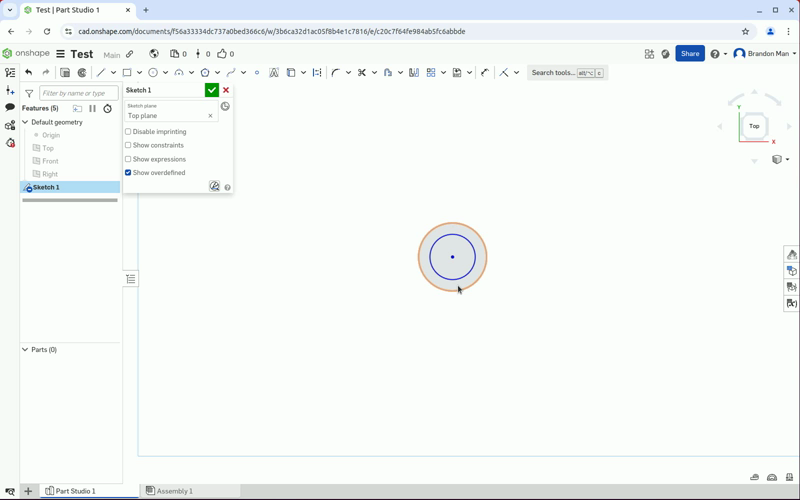
scroll(-6)
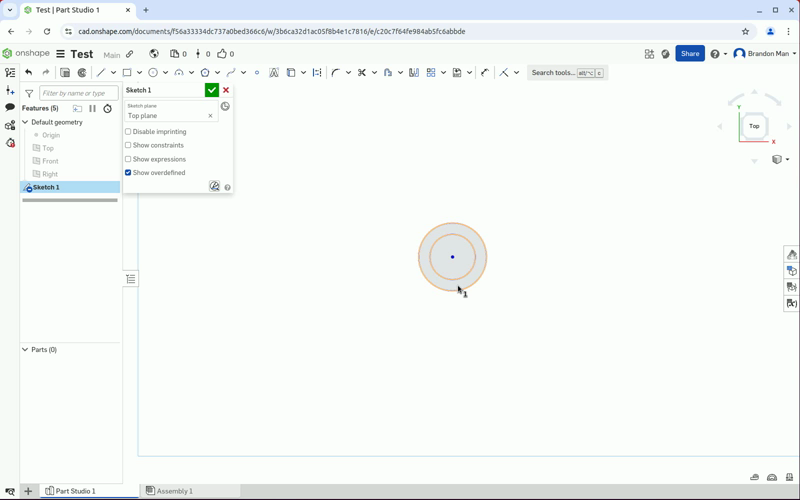
scroll(-6)
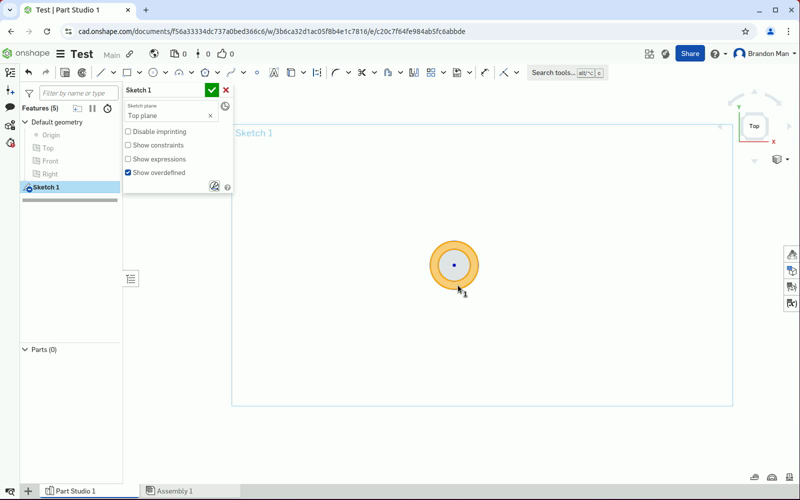
scroll(-6)
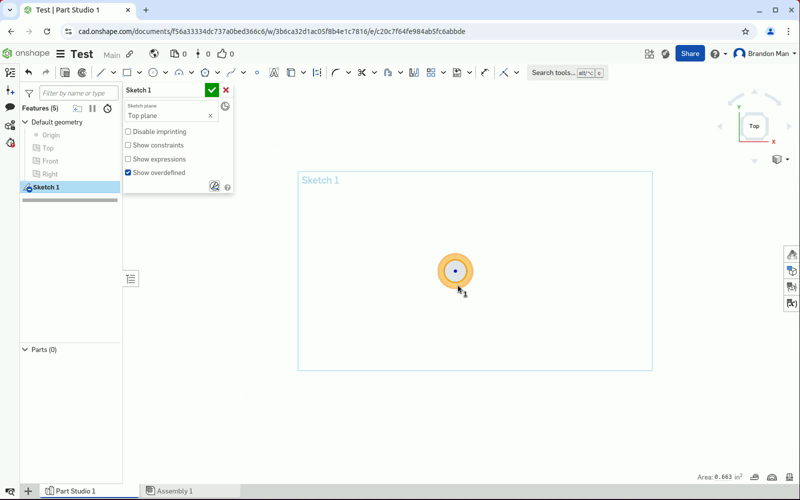
scroll(-6)
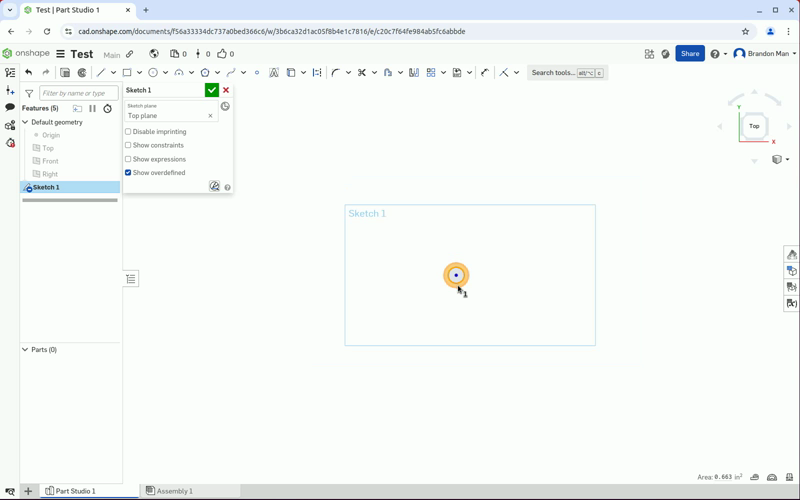
scroll(-6)
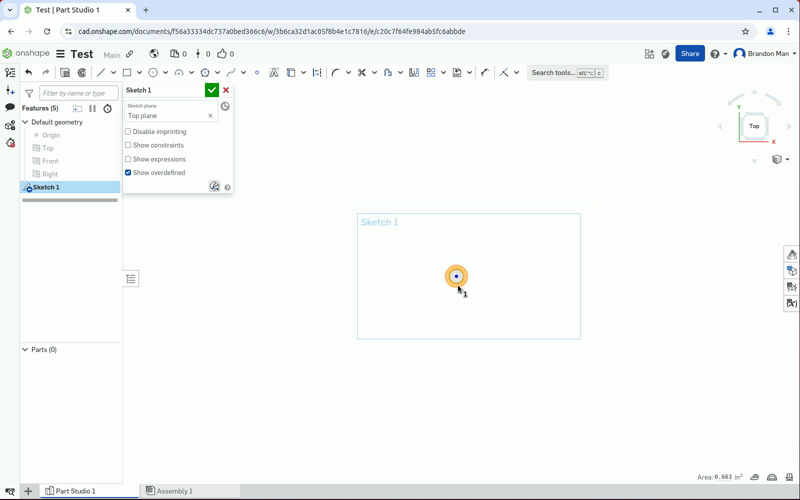
scroll(-6)
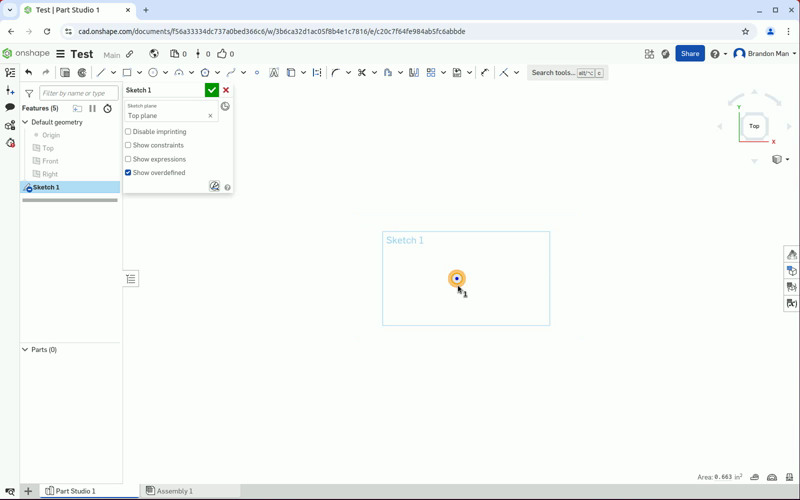
scroll(-6)
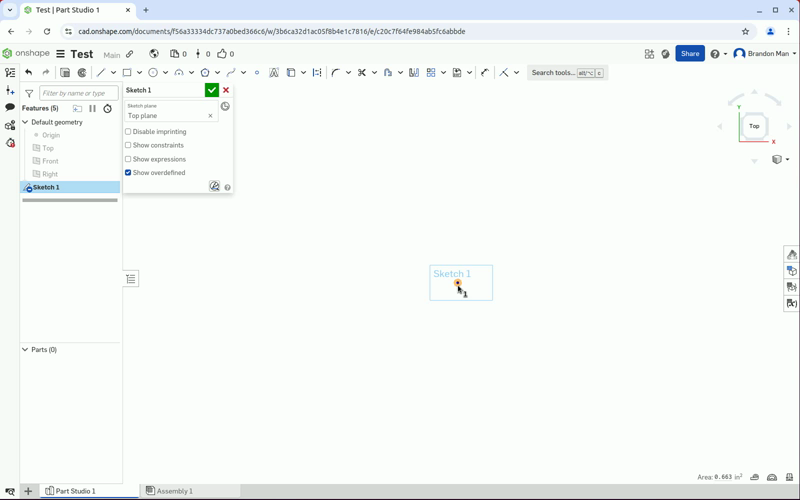
mouse_move(73, 352)
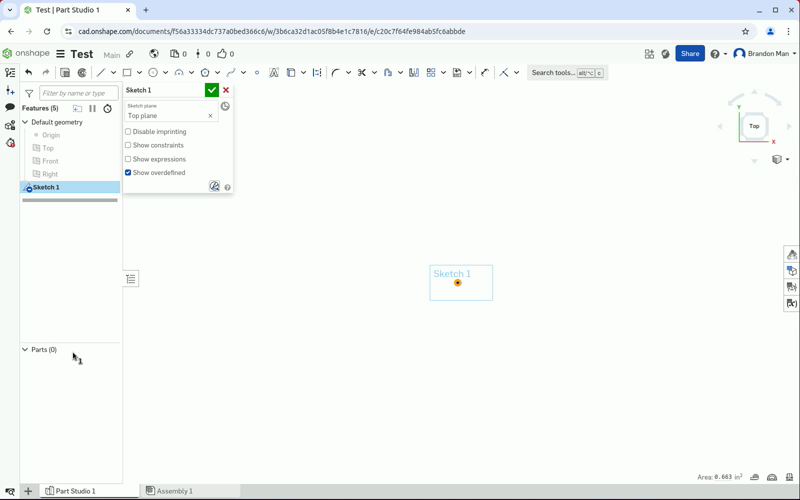
key(shift+y)
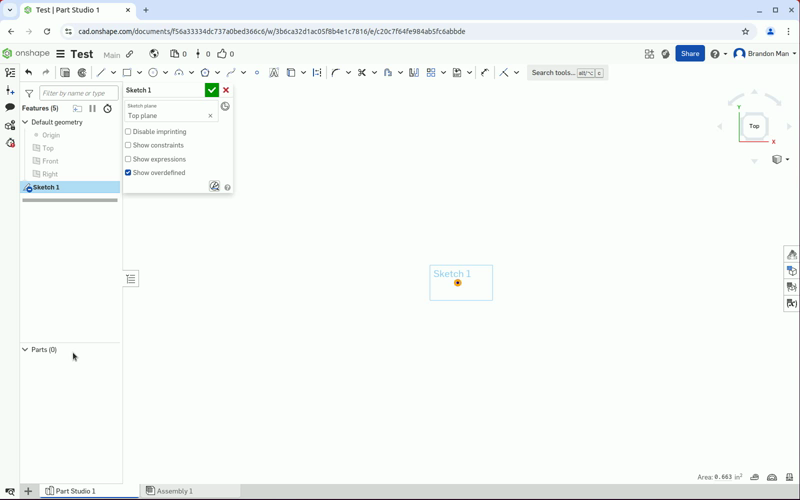
key(shift+e)
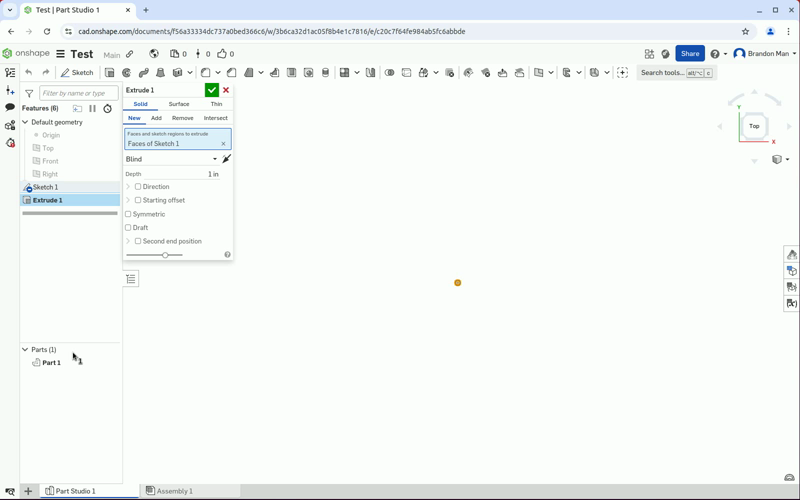
mouse_move(143, 106)
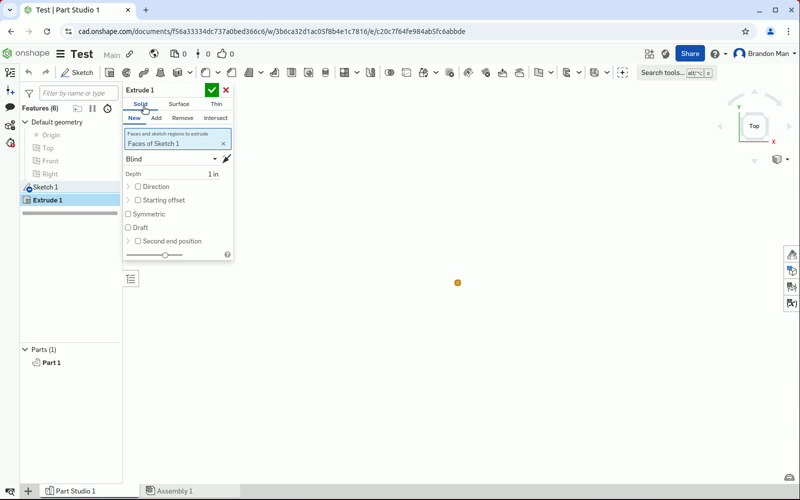
click(143, 106)
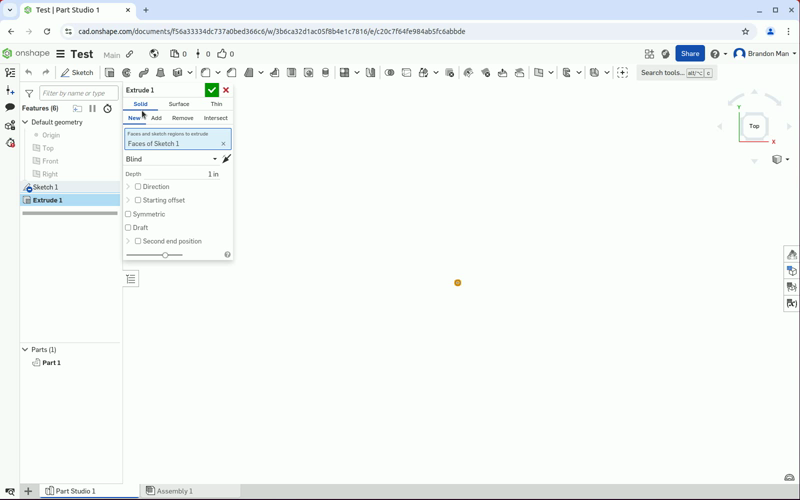
mouse_move(137, 120)
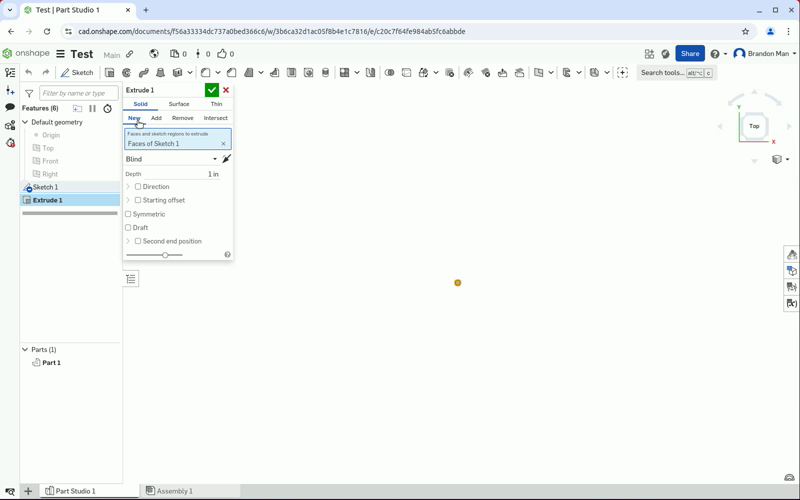
click(137, 120)
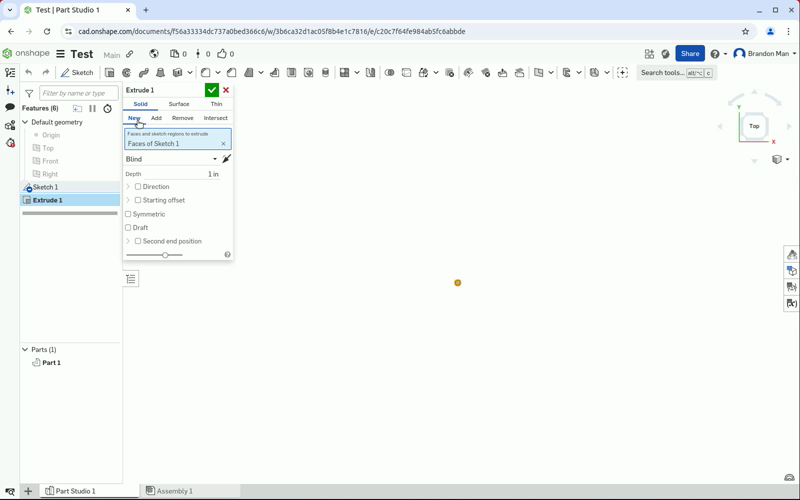
key(tab, 4)
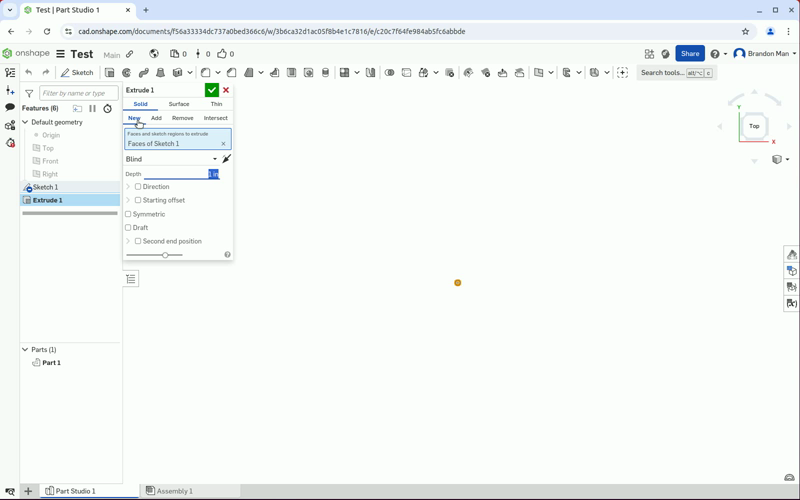
text(11.554)
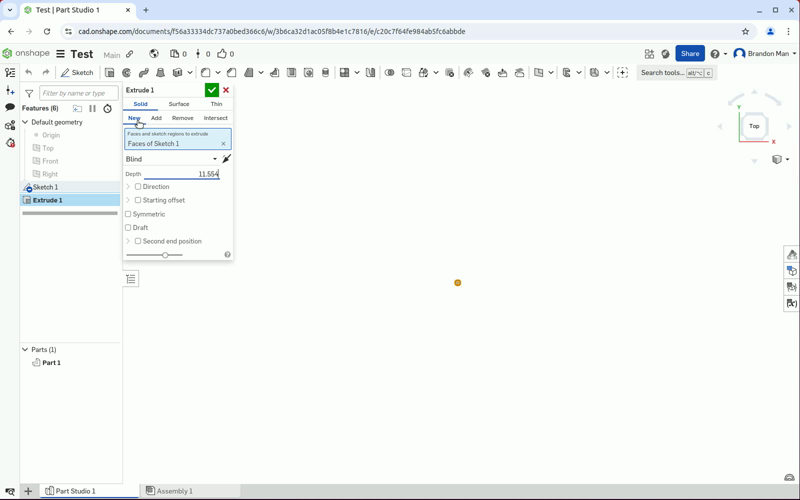
key(enter)
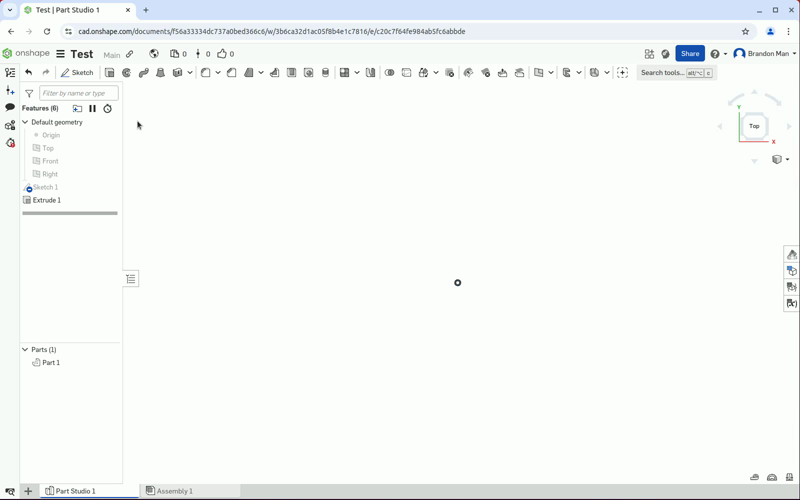
key(shift+h)
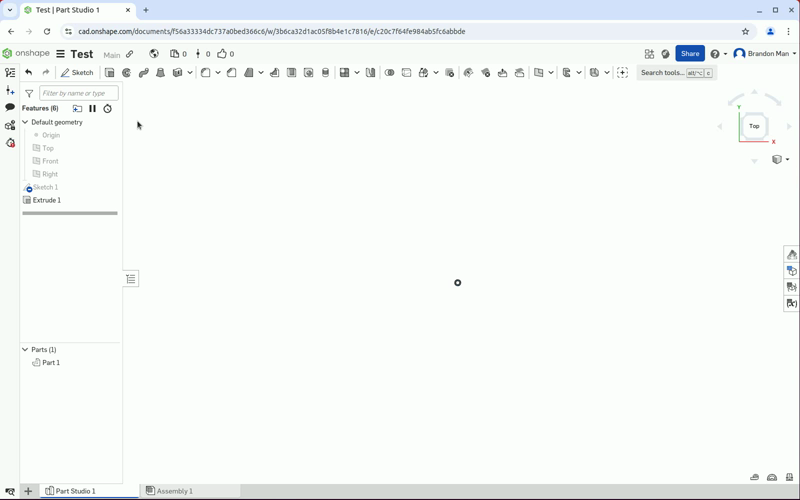
key(shift+h)
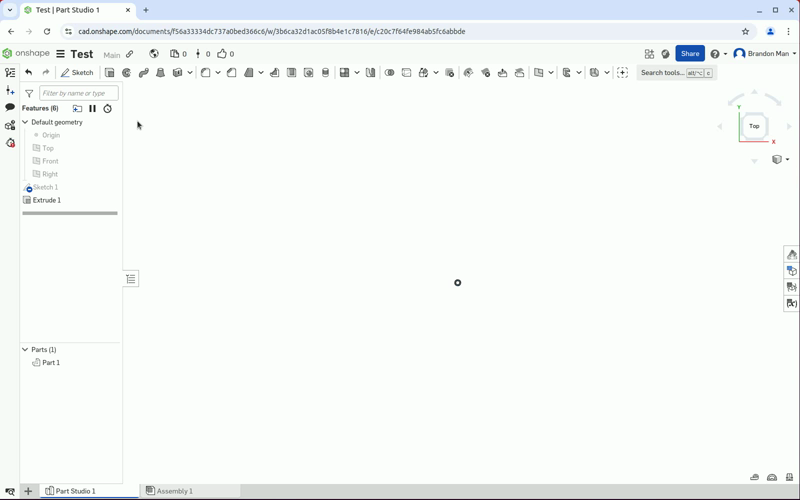
mouse_move(73, 189)
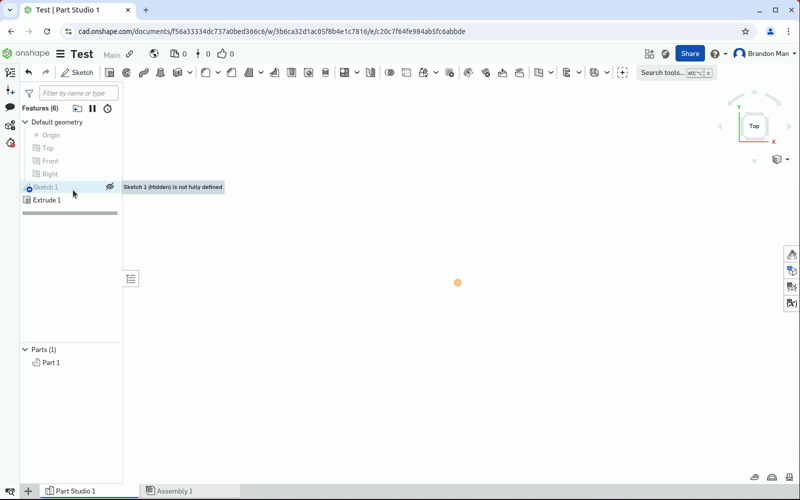
click(73, 189)
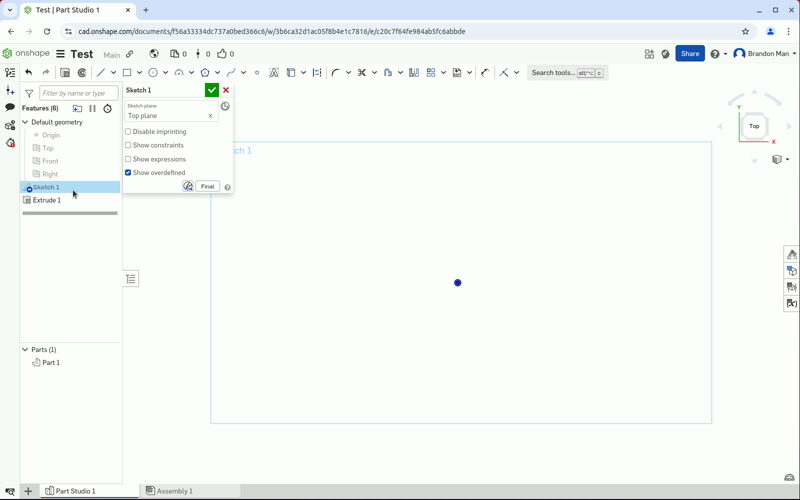
mouse_move(229, 92)
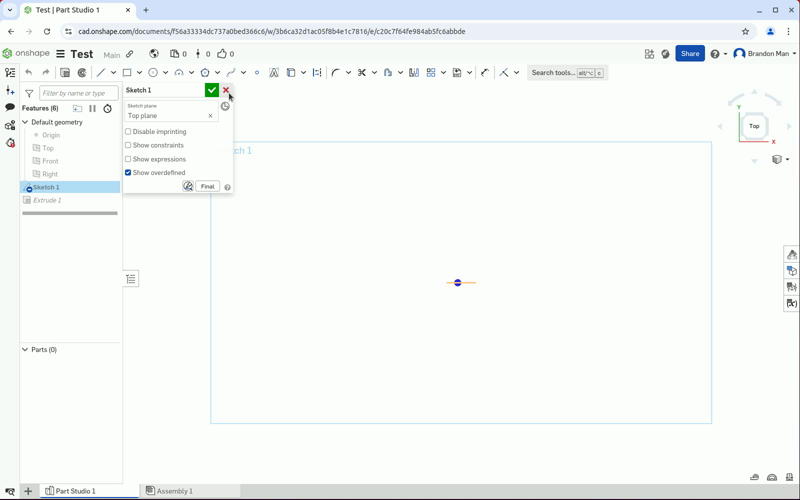
click(229, 92)
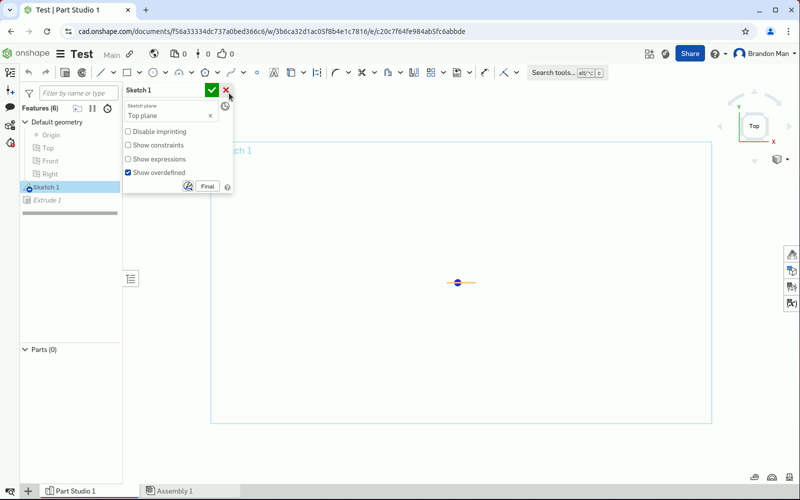
key(shift+s)
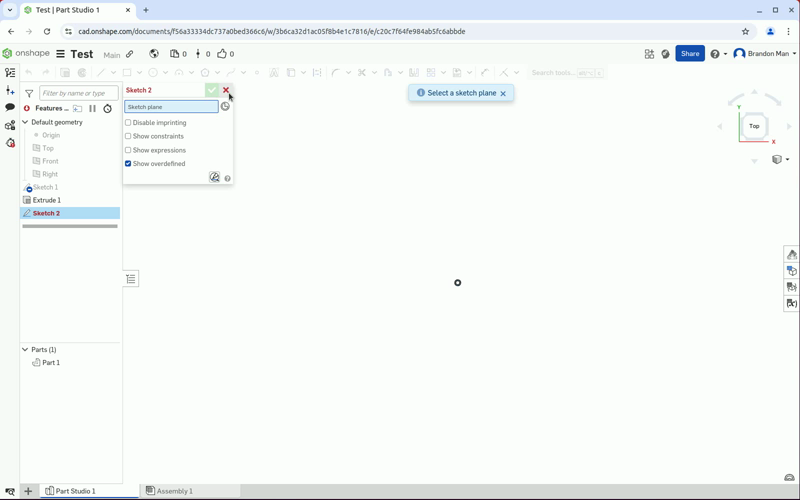
mouse_move(73, 150)
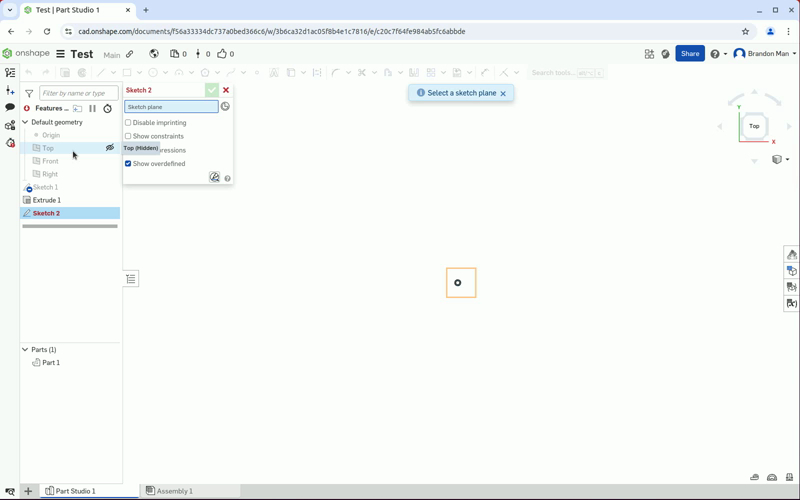
click(73, 150)
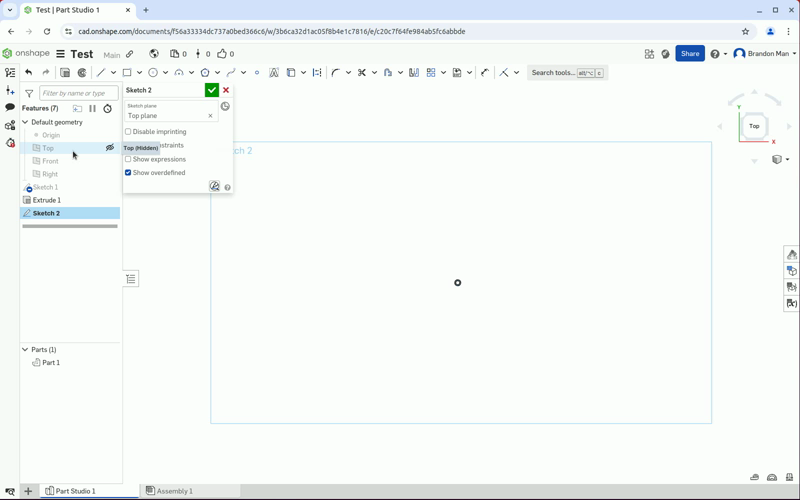
mouse_move(73, 352)
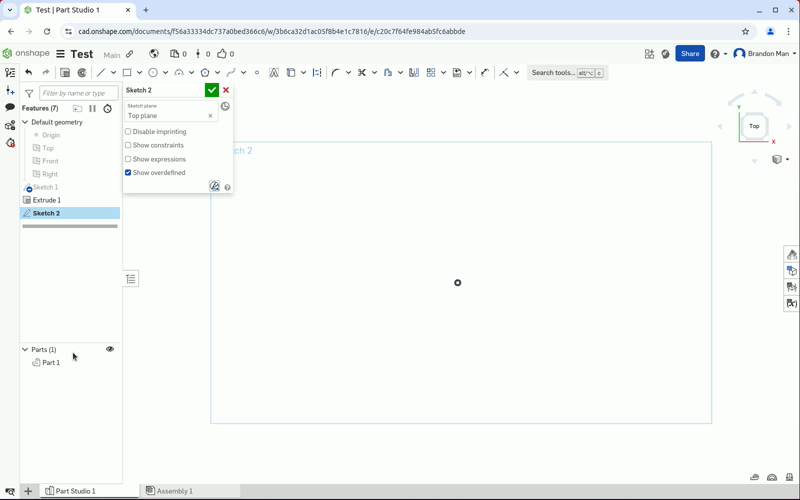
key(y)
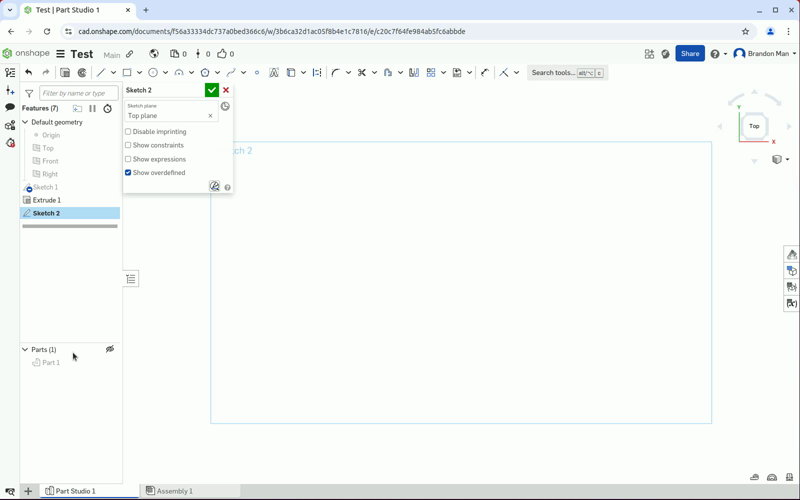
key(c)
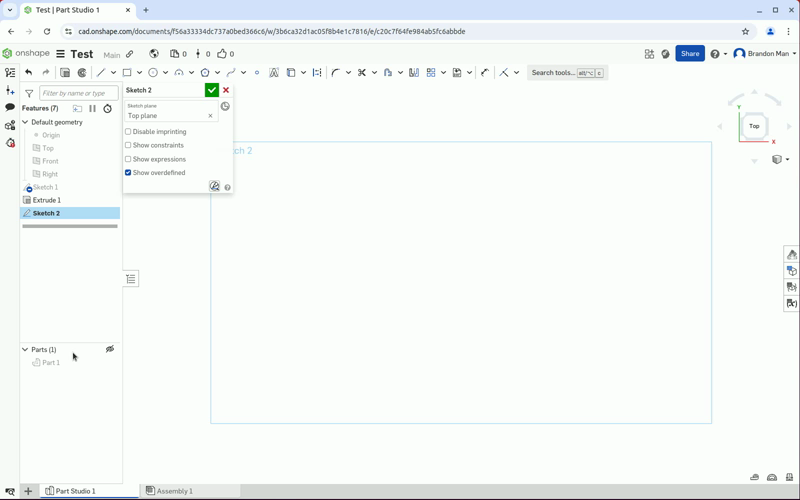
key_down(shift)
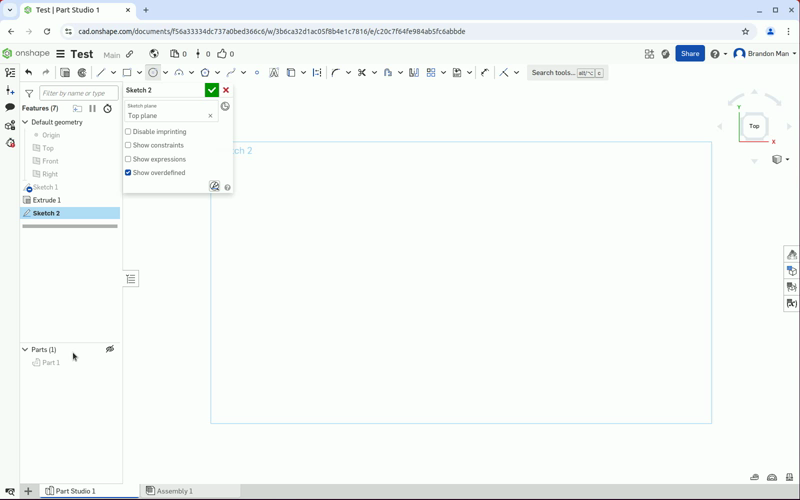
mouse_move(450, 291)
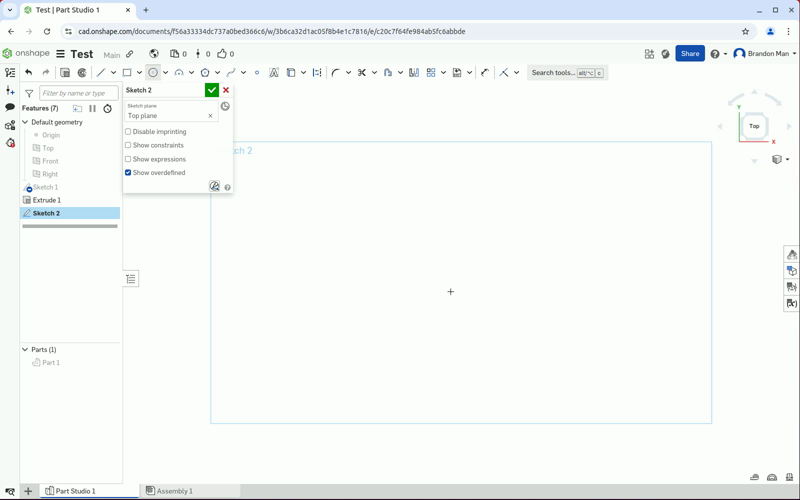
click(450, 291)
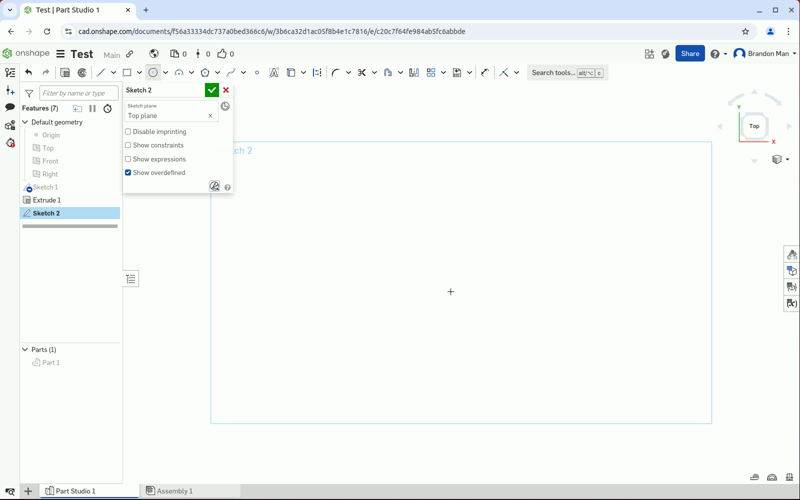
key_up(shift)
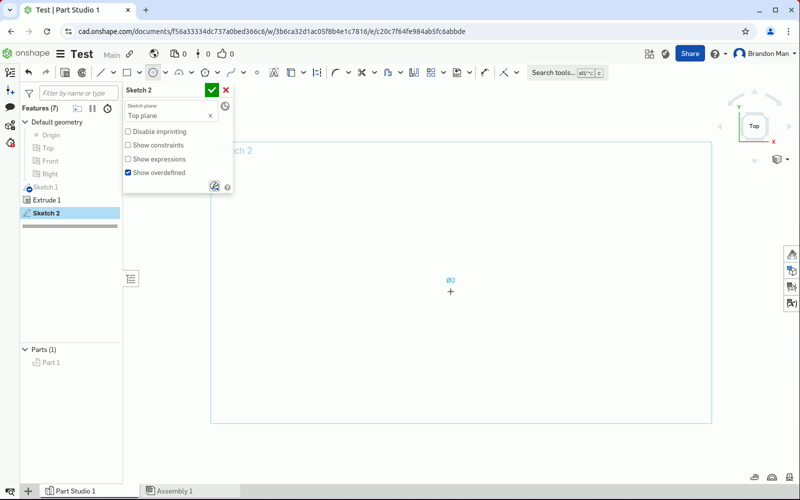
mouse_move(453, 291)
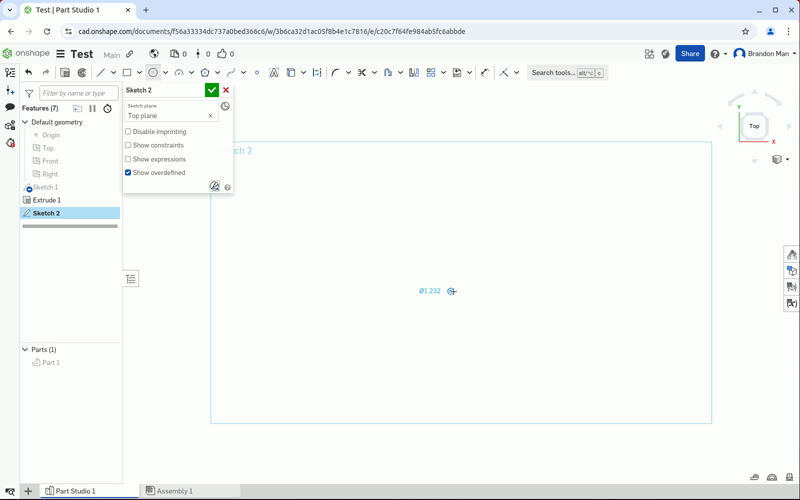
click(453, 291)
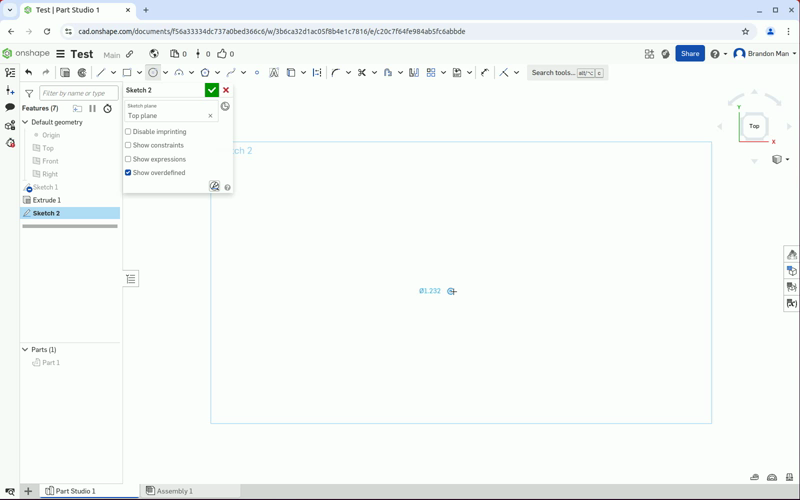
key(esc)
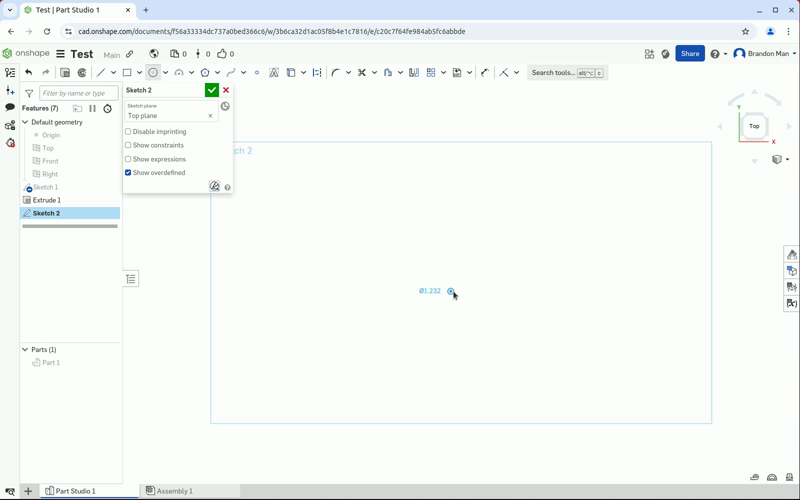
key(c)
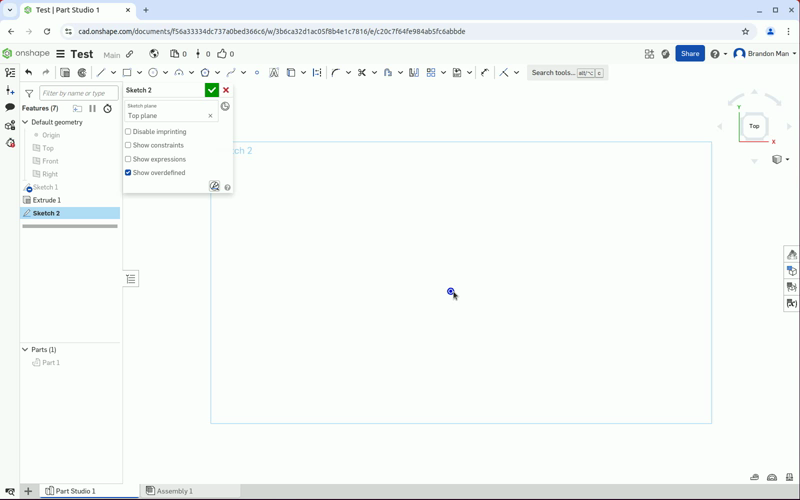
key_down(shift)
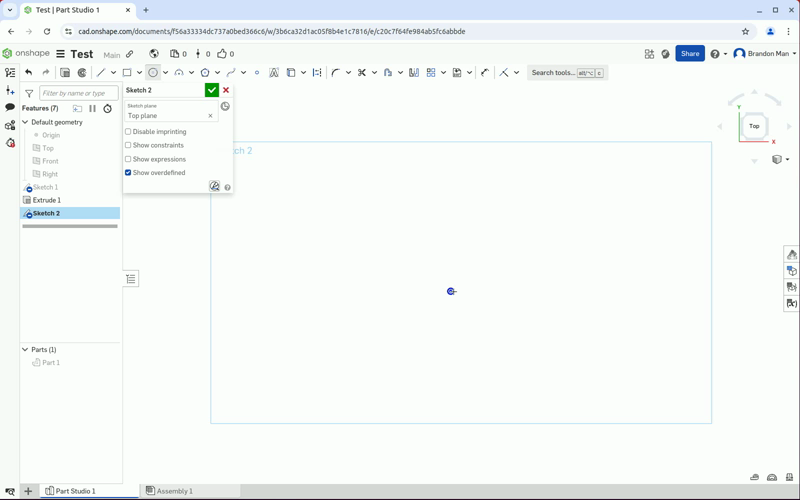
mouse_move(450, 291)
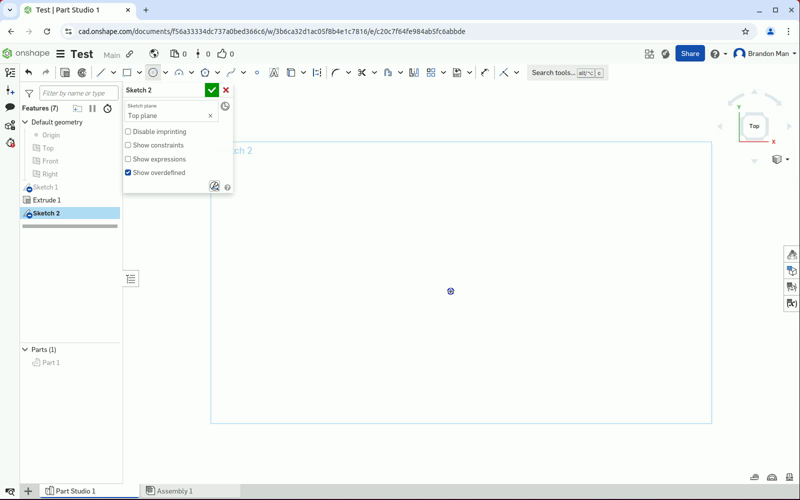
scroll(6)
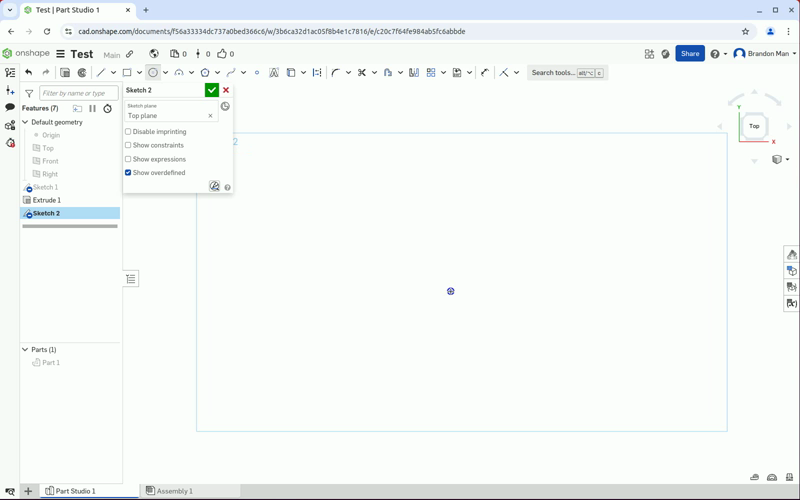
scroll(6)
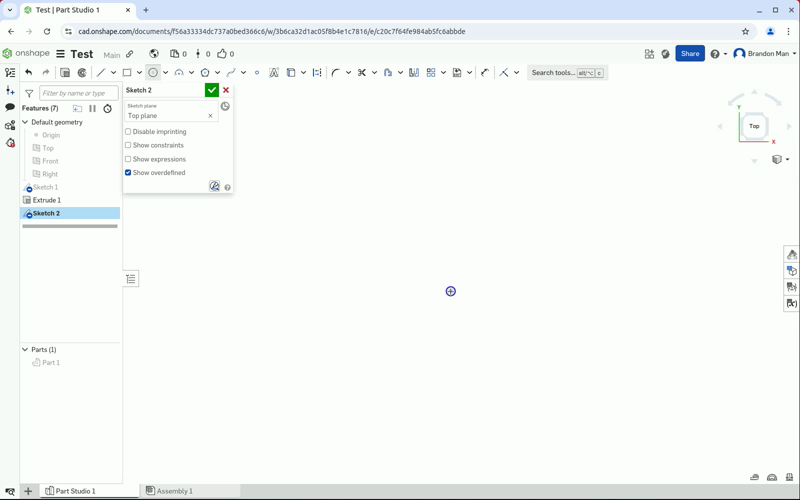
scroll(6)
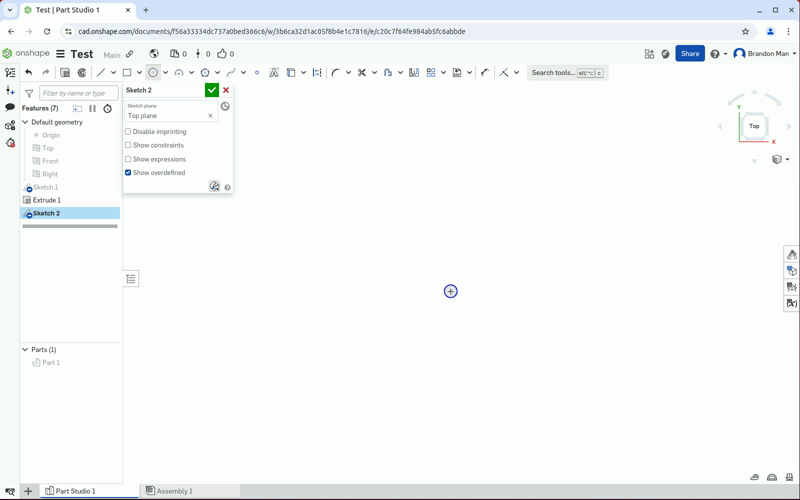
scroll(6)
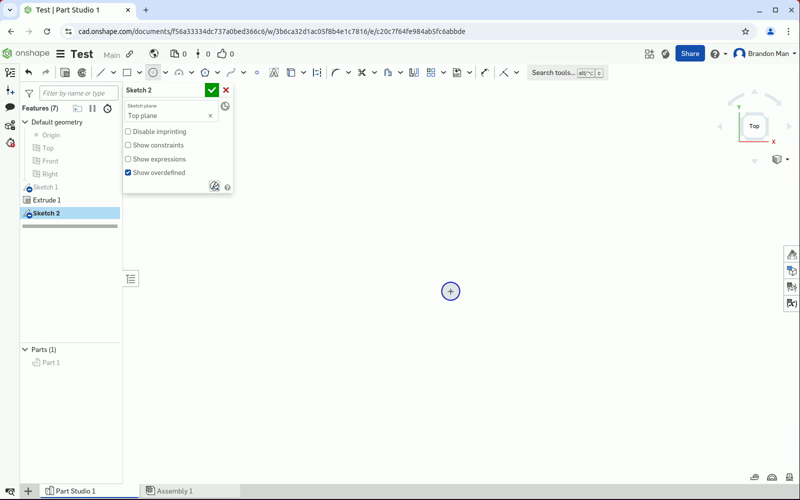
scroll(6)
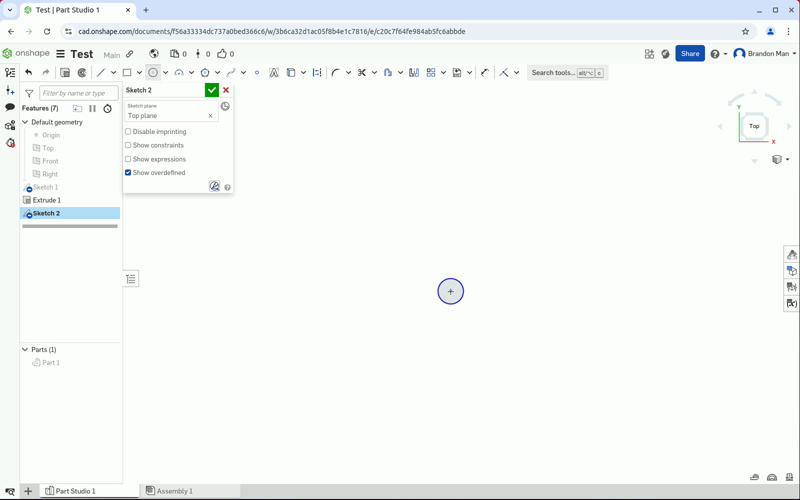
scroll(6)
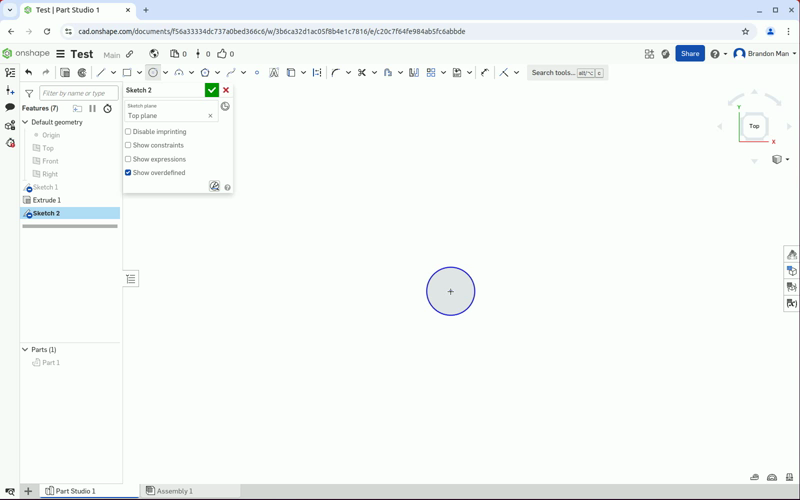
scroll(6)
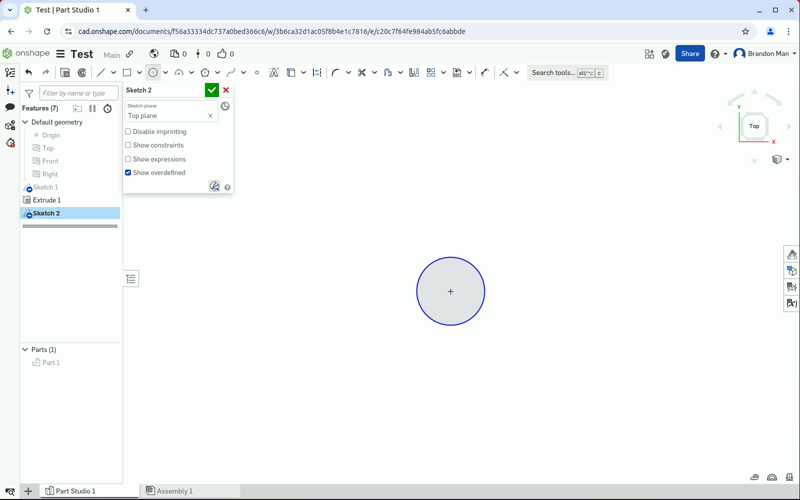
click(450, 291)
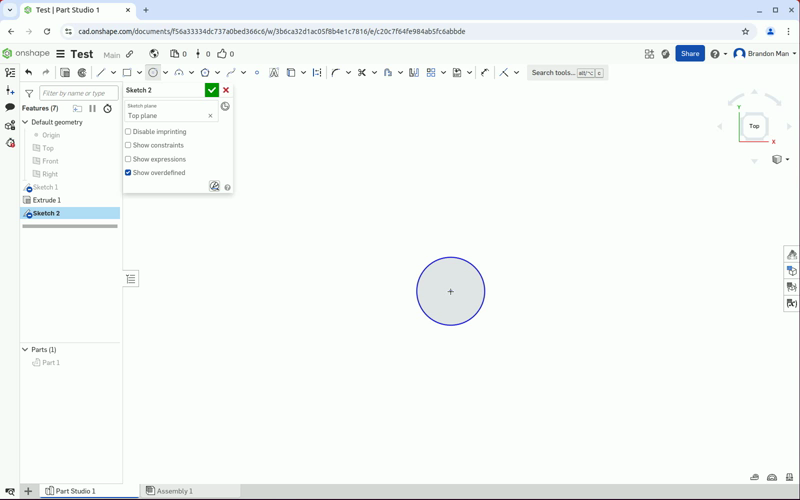
scroll(-6)
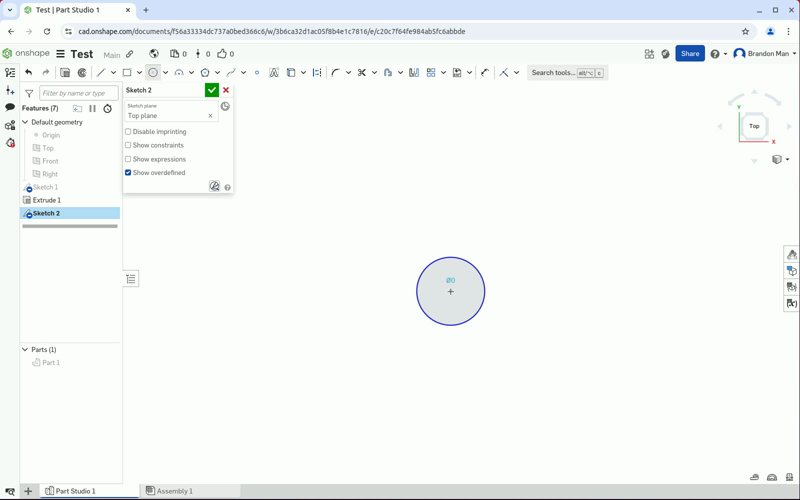
scroll(-6)
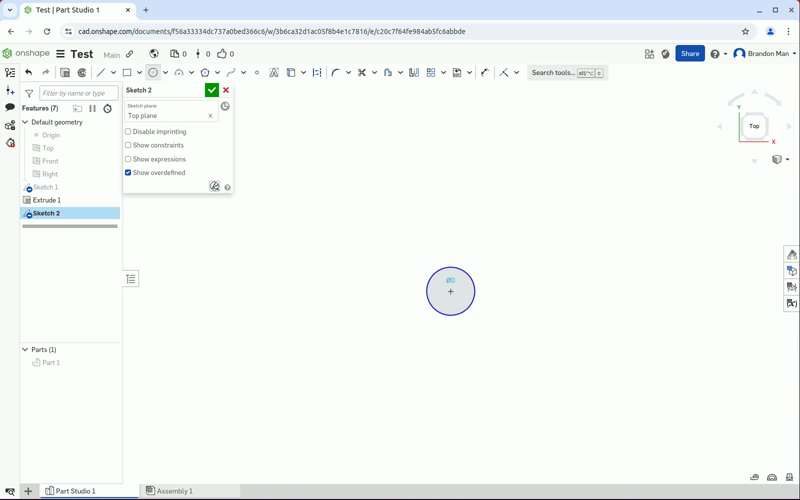
scroll(-6)
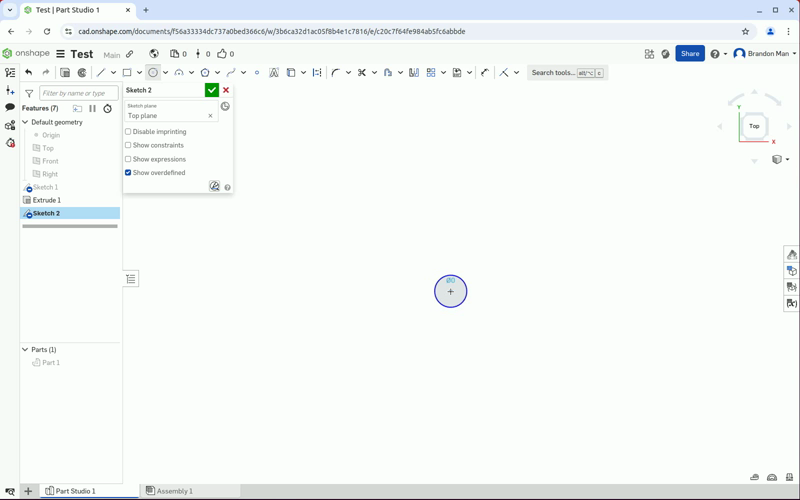
scroll(-6)
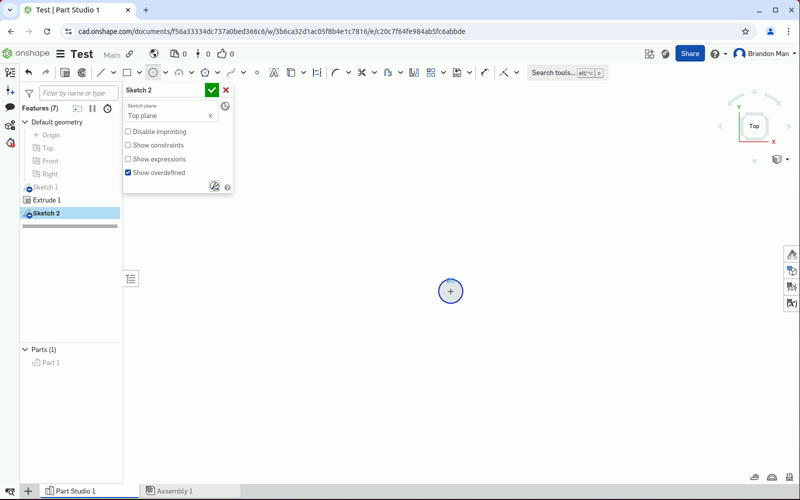
scroll(-6)
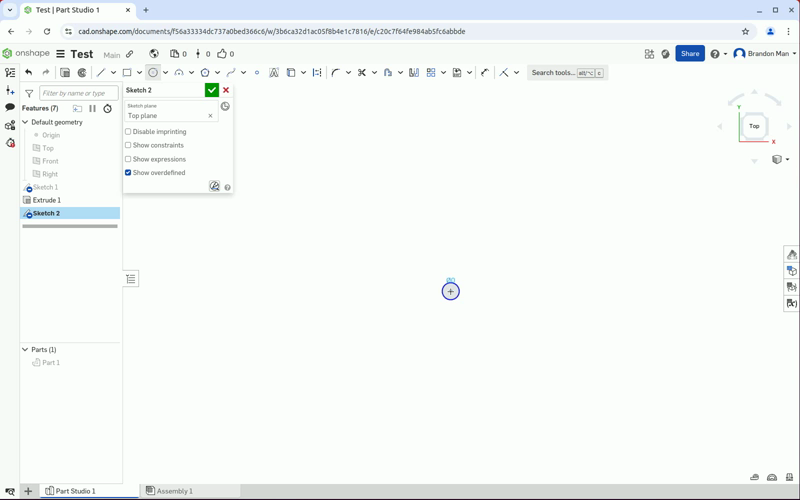
scroll(-6)
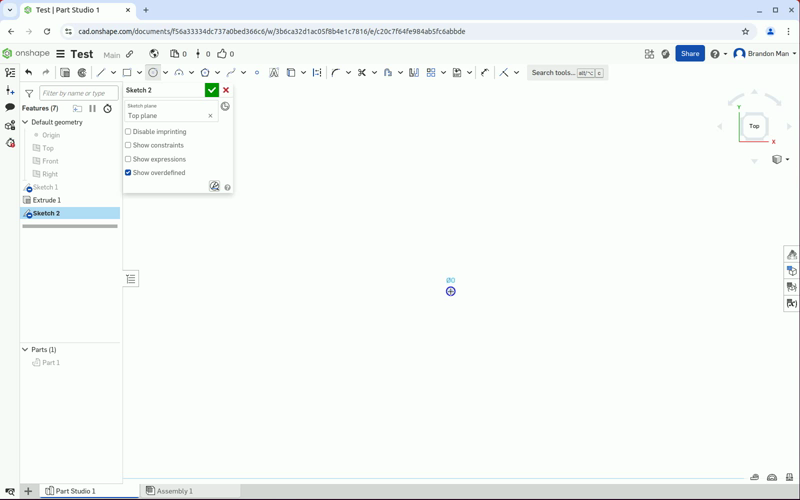
scroll(-6)
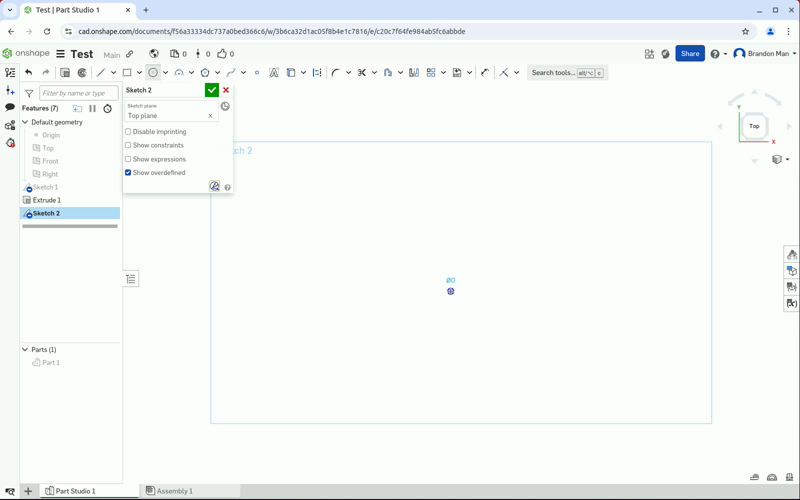
key_up(shift)
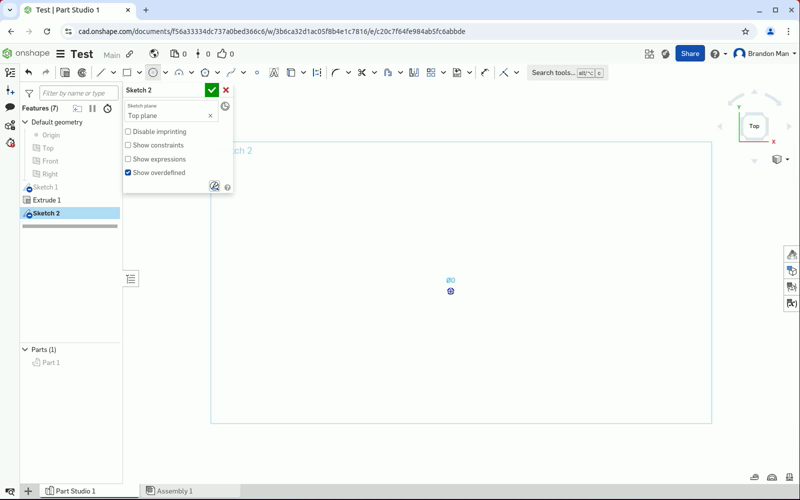
mouse_move(453, 291)
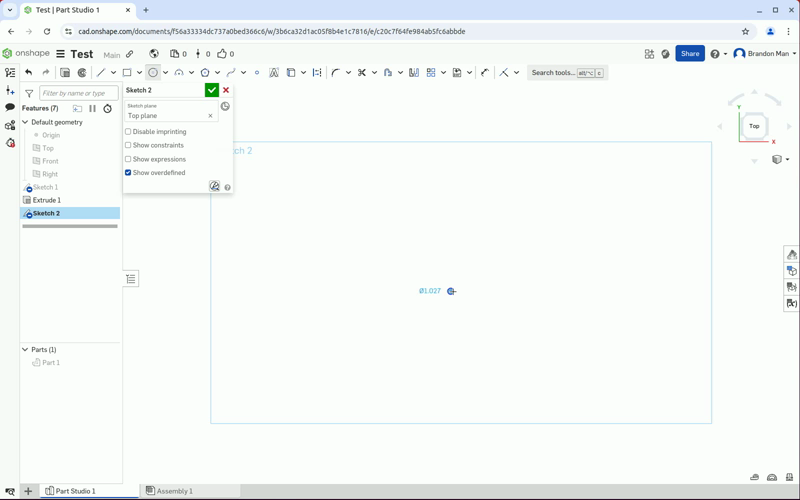
scroll(6)
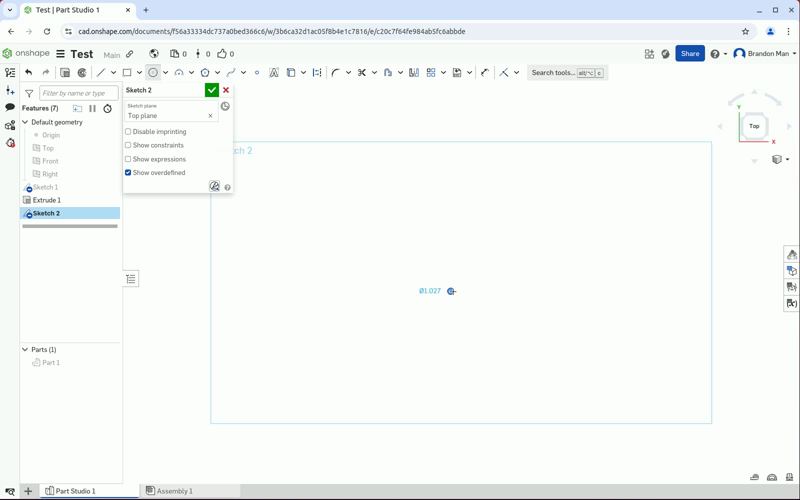
scroll(6)
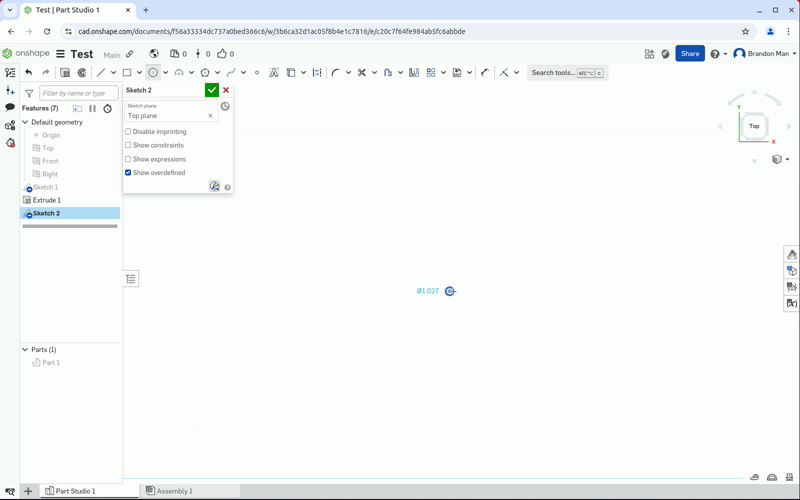
scroll(6)
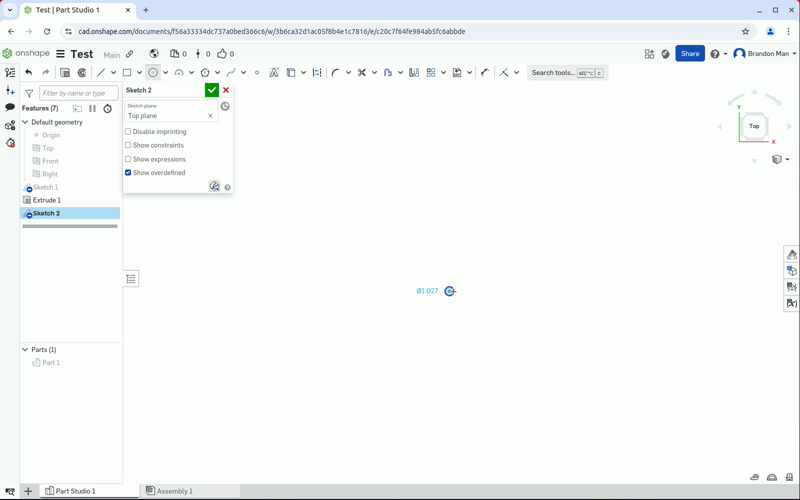
scroll(6)
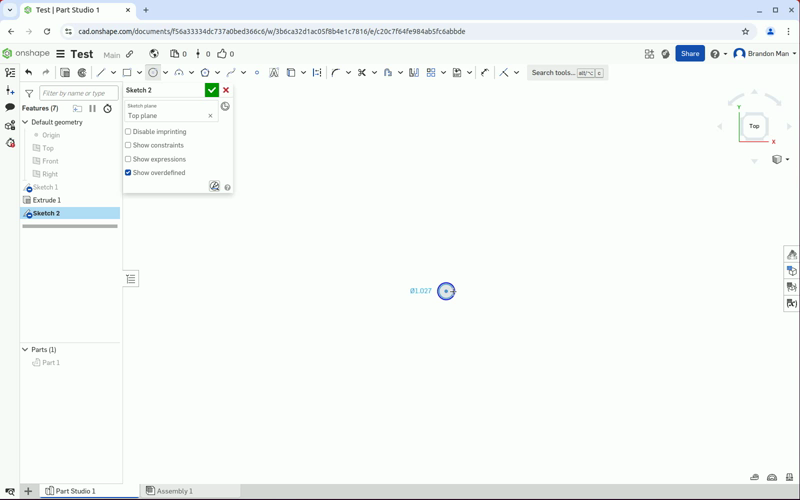
scroll(6)
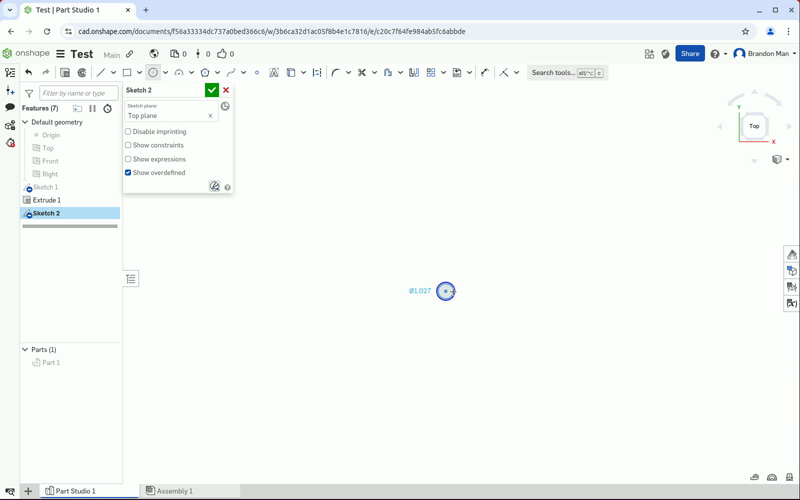
scroll(6)
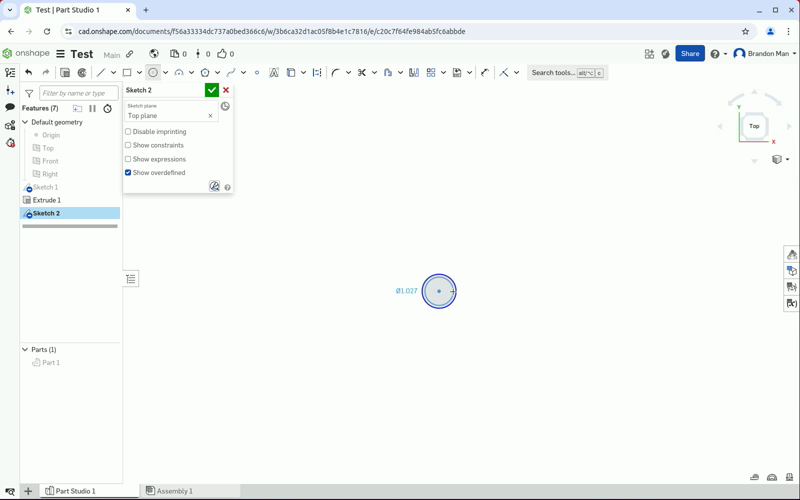
scroll(6)
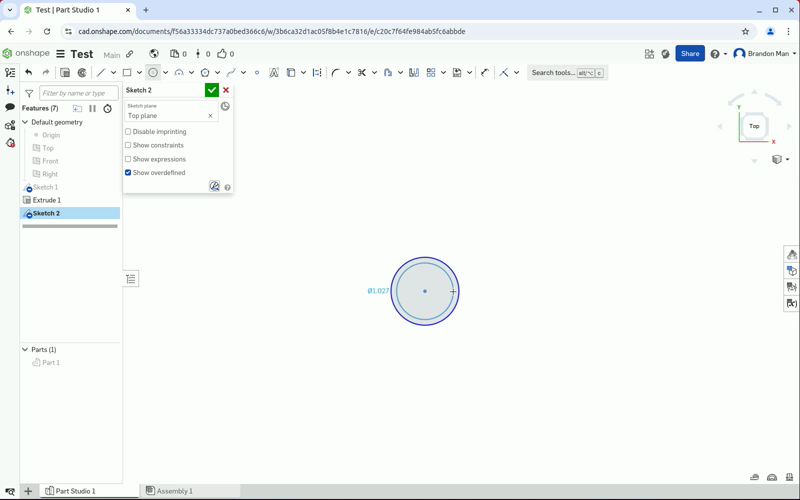
click(453, 291)
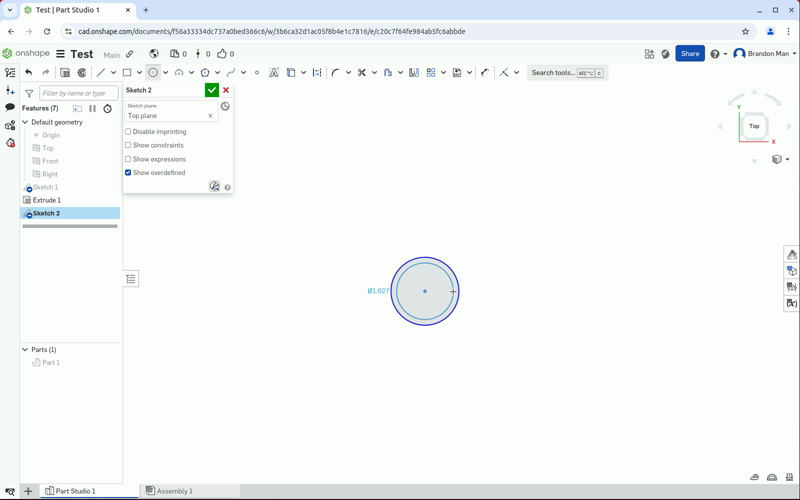
scroll(-6)
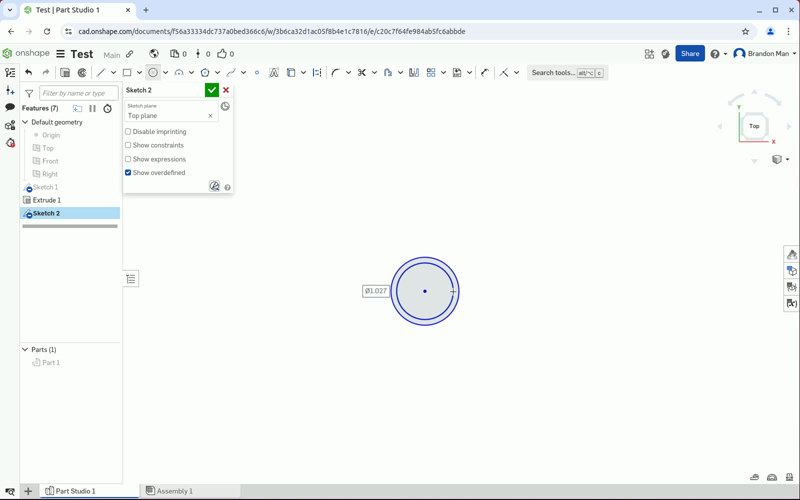
scroll(-6)
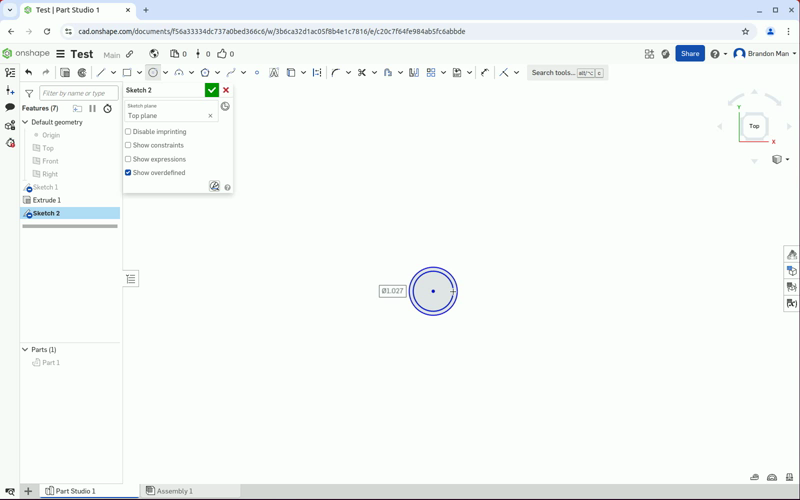
scroll(-6)
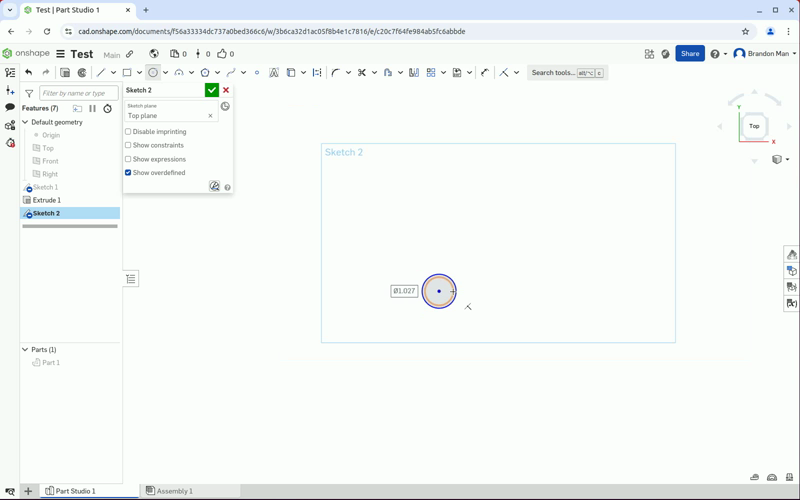
scroll(-6)
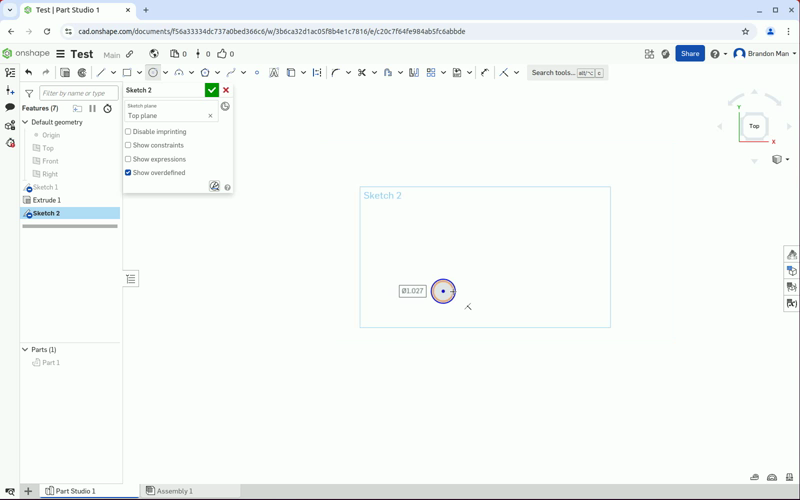
scroll(-6)
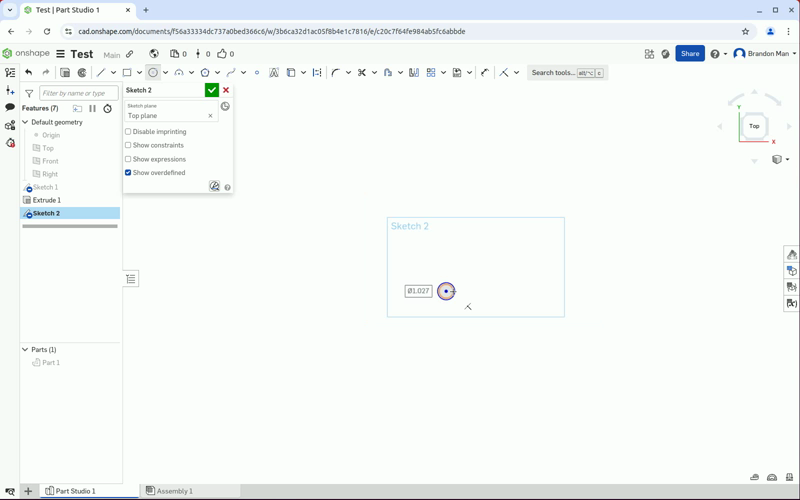
scroll(-6)
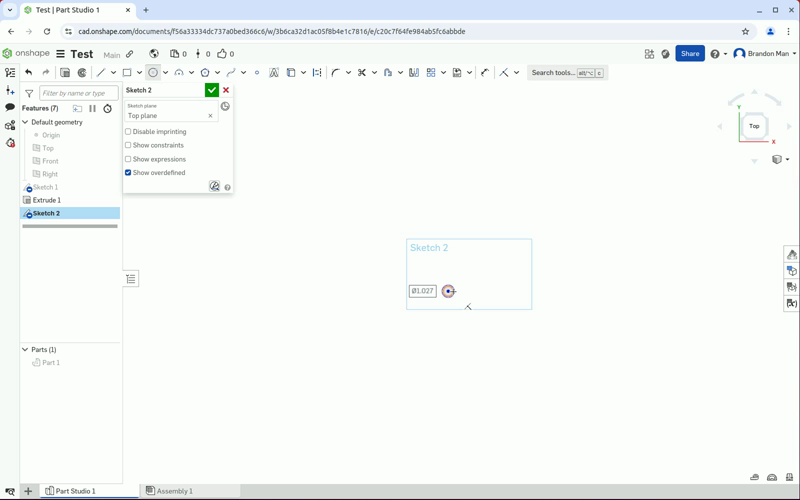
scroll(-6)
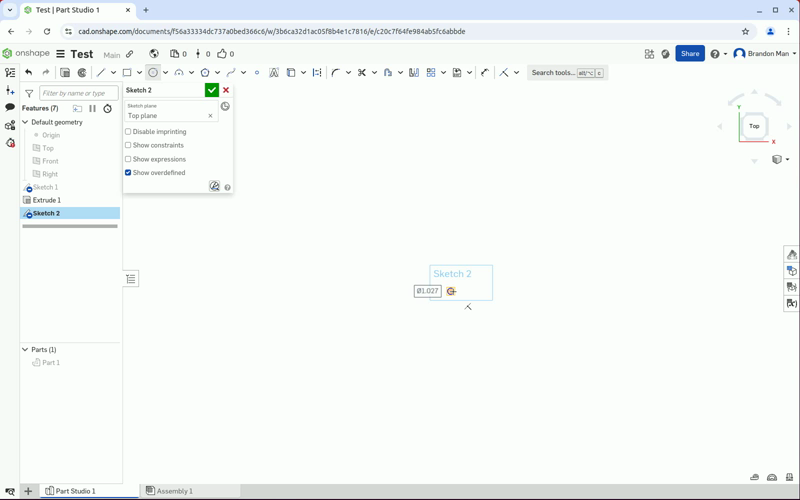
key(esc)
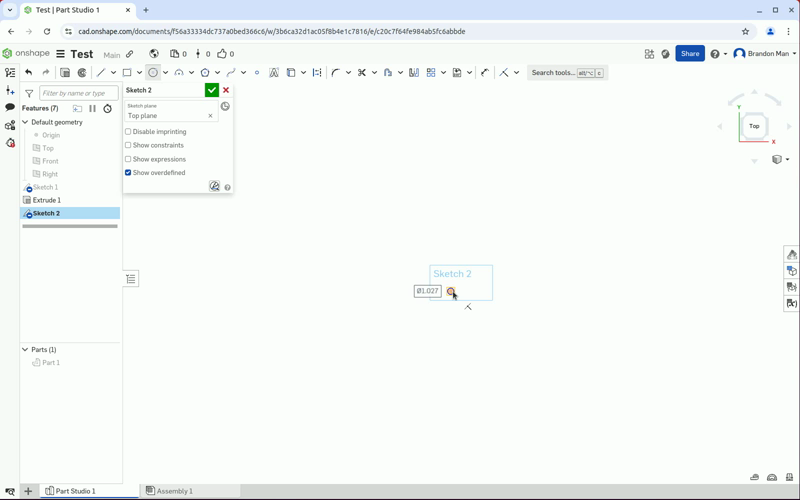
mouse_move(449, 293)
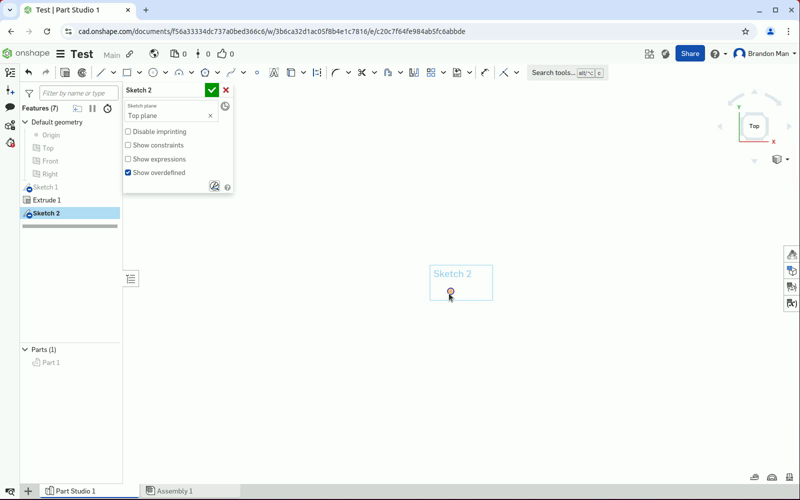
scroll(6)
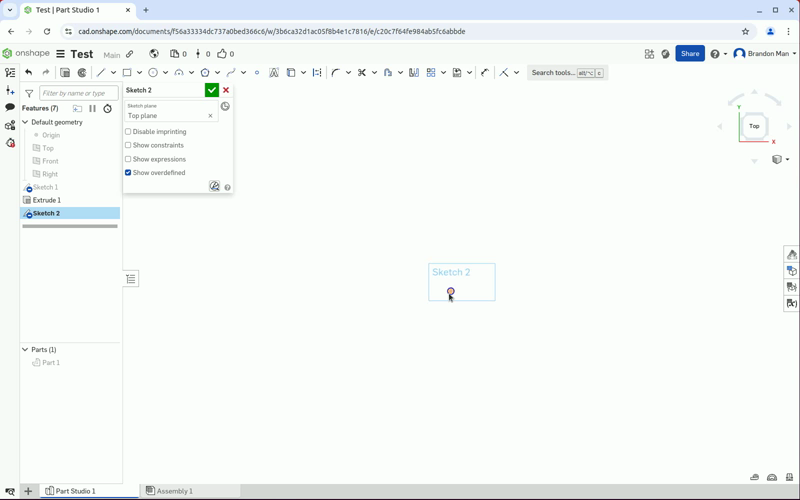
scroll(6)
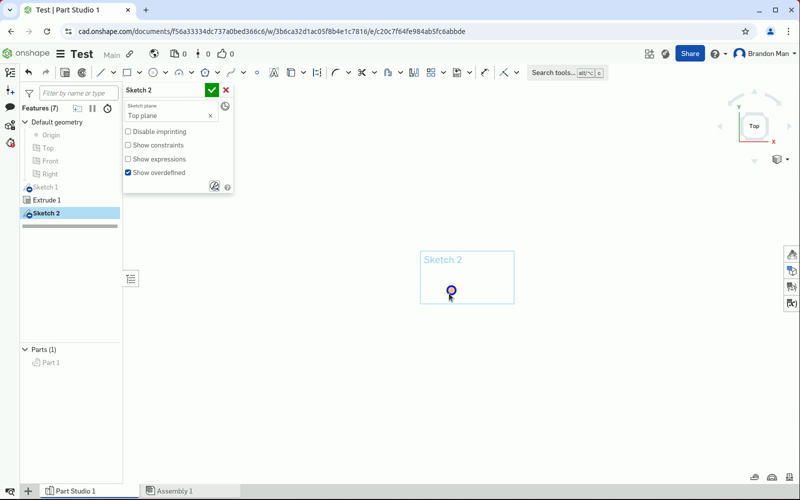
scroll(6)
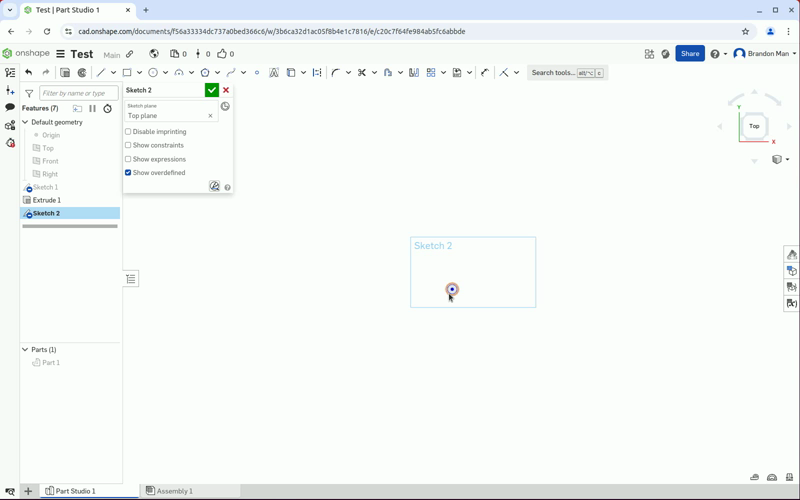
scroll(6)
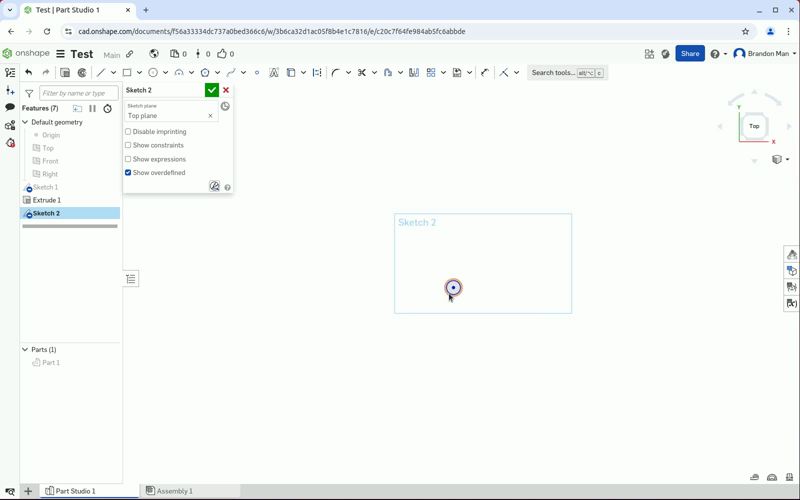
scroll(6)
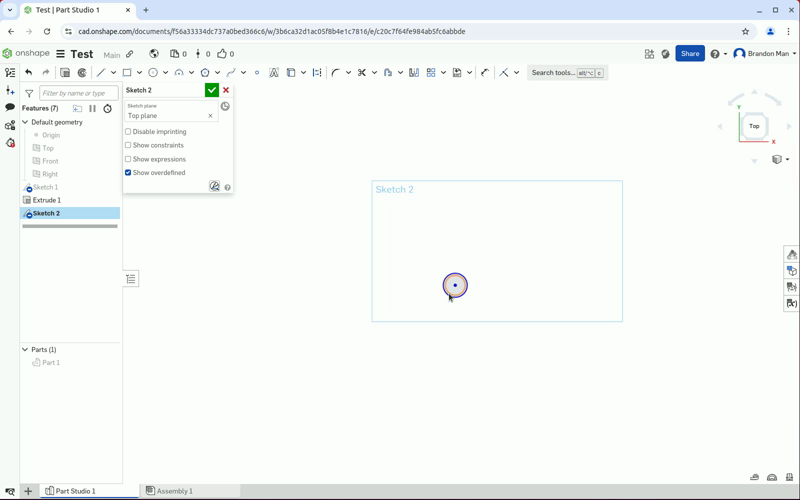
scroll(6)
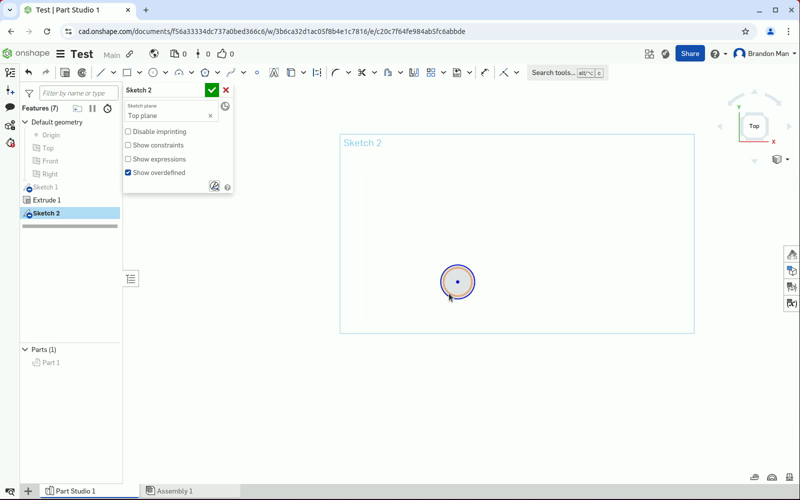
scroll(6)
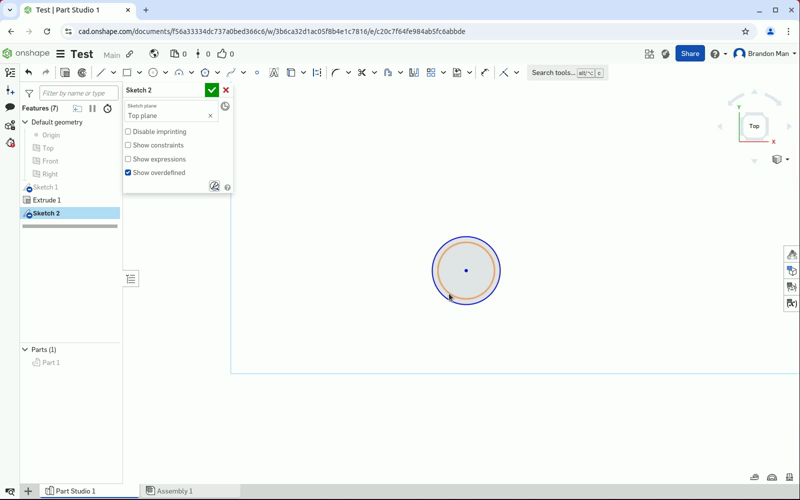
click(449, 293)
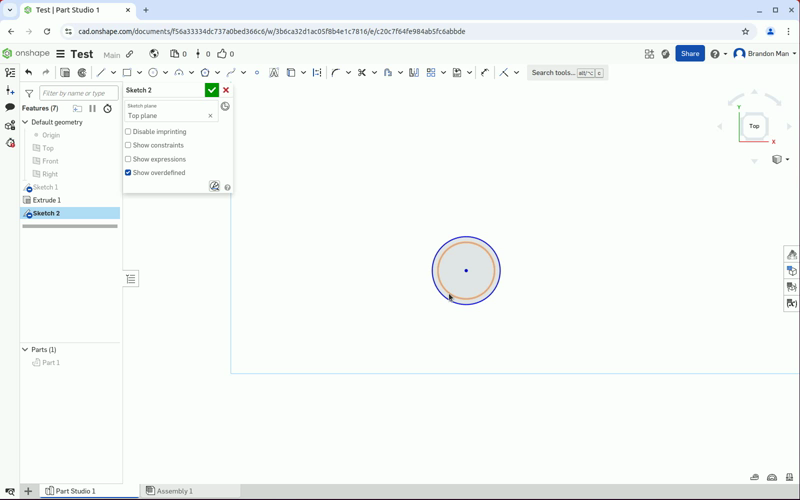
scroll(-6)
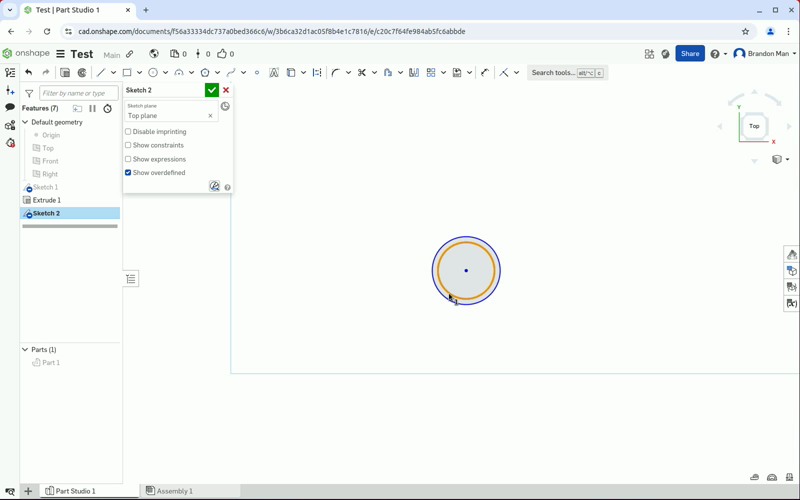
scroll(-6)
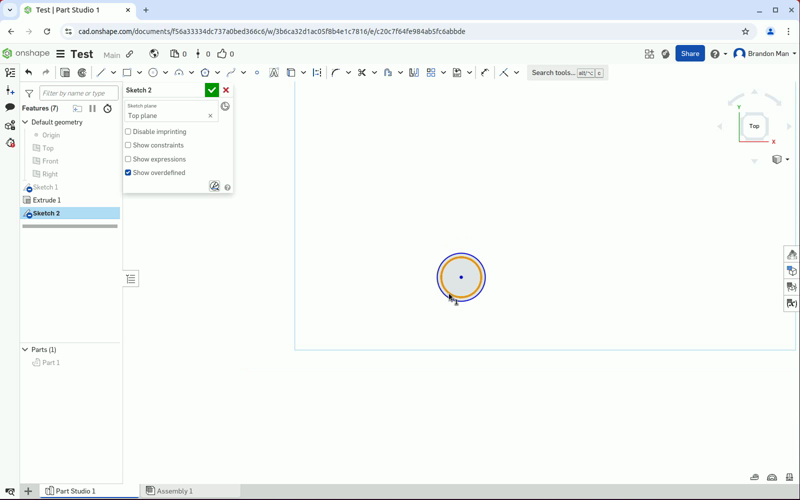
scroll(-6)
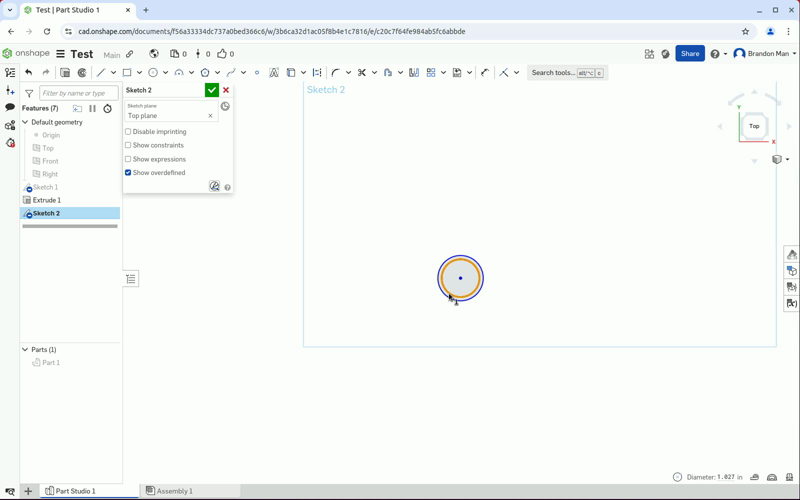
scroll(-6)
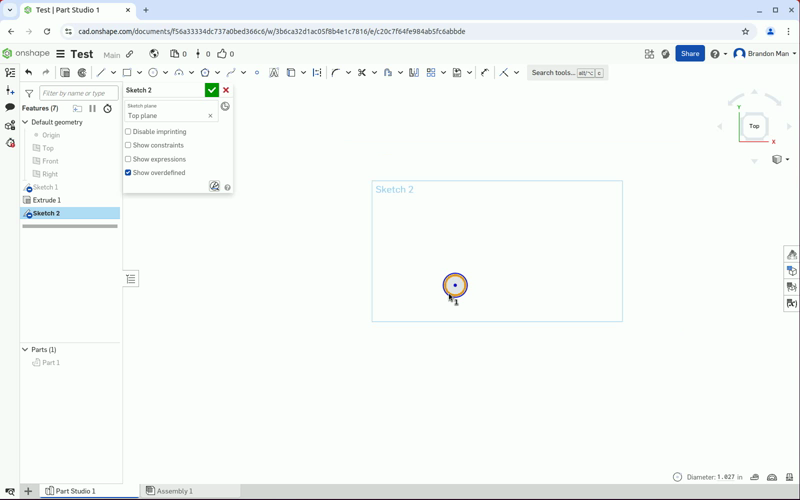
scroll(-6)
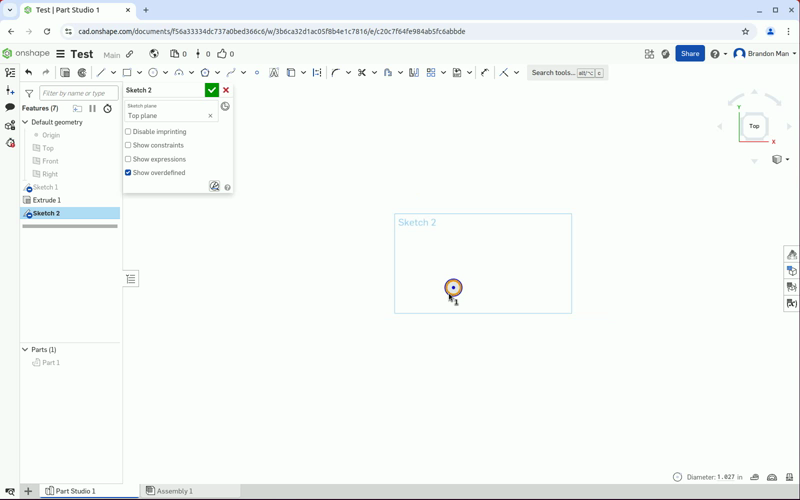
scroll(-6)
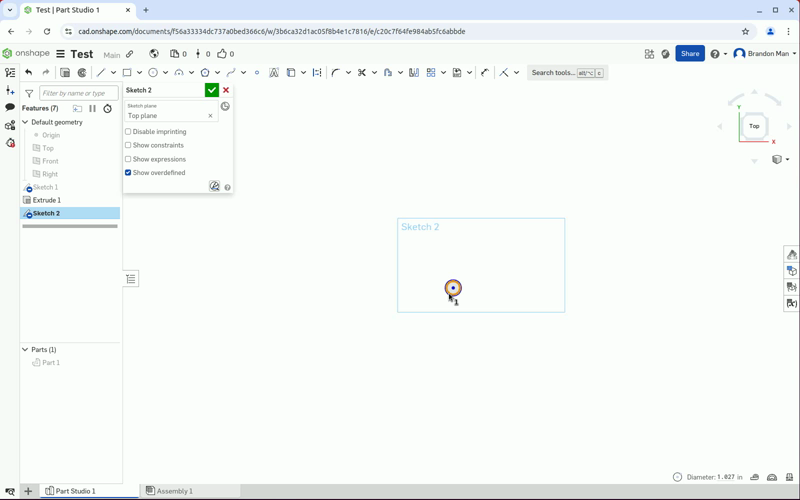
scroll(-6)
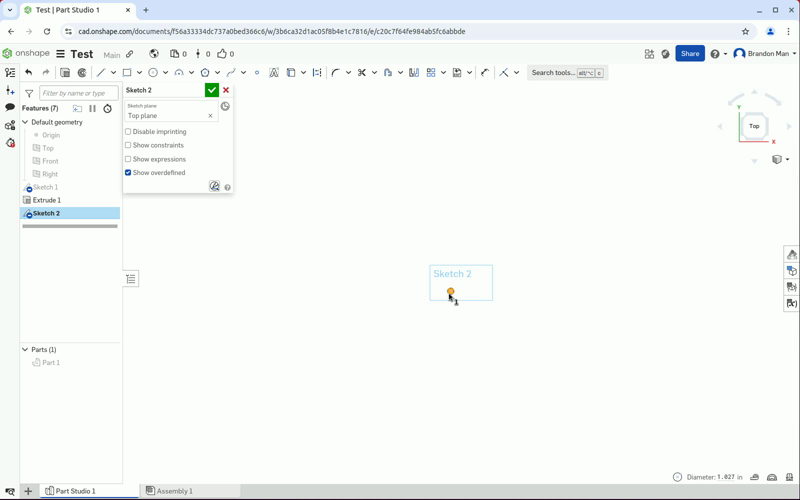
mouse_move(73, 352)
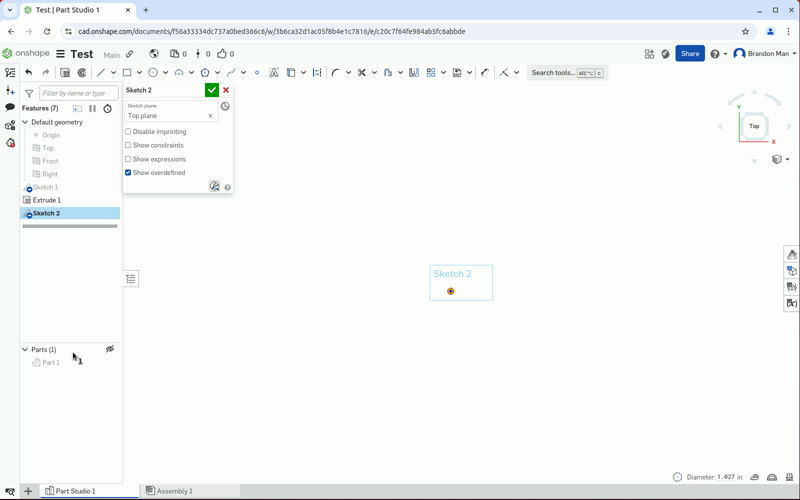
key(shift+y)
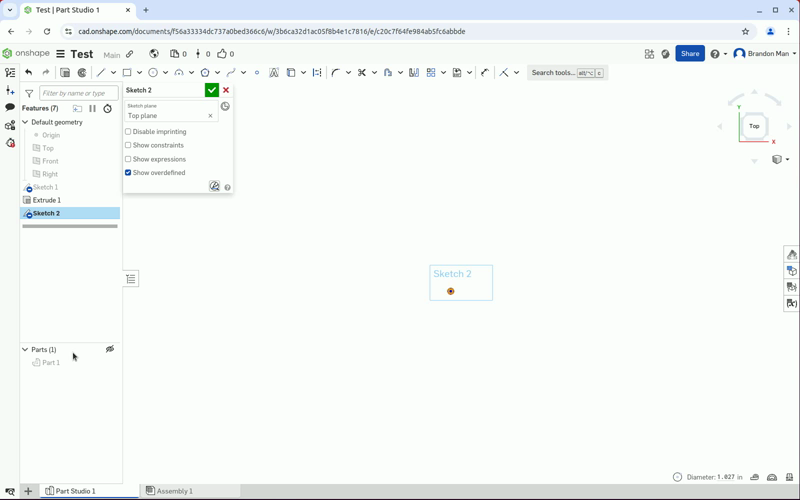
key(shift+e)
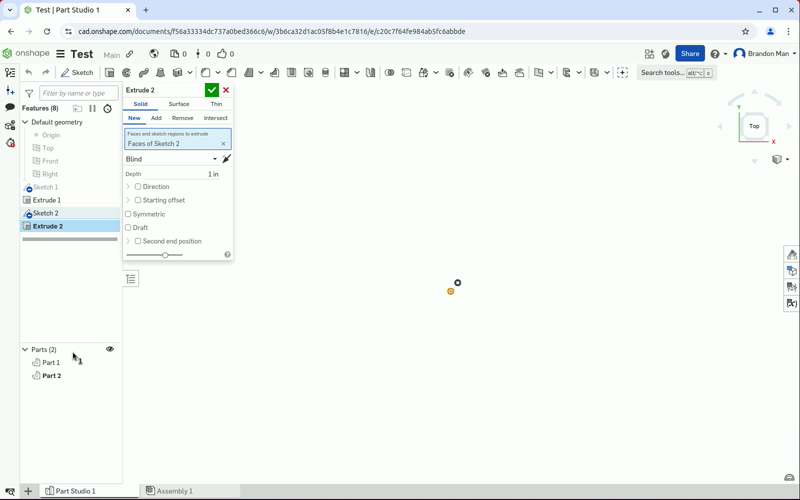
mouse_move(143, 106)
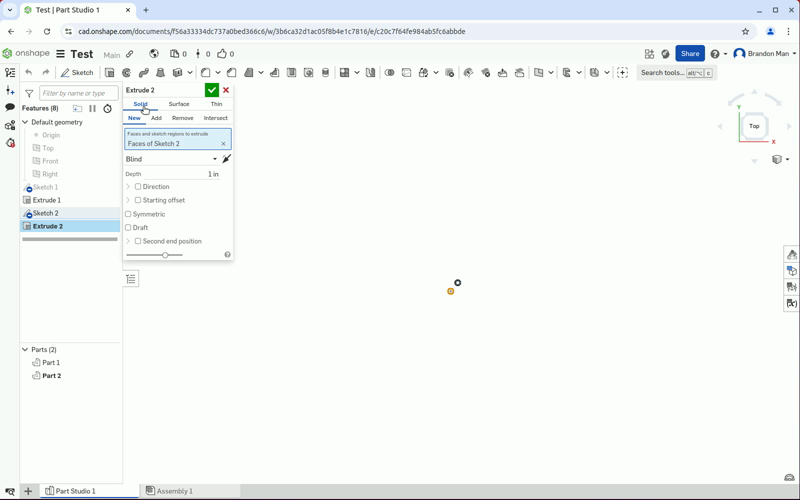
click(143, 106)
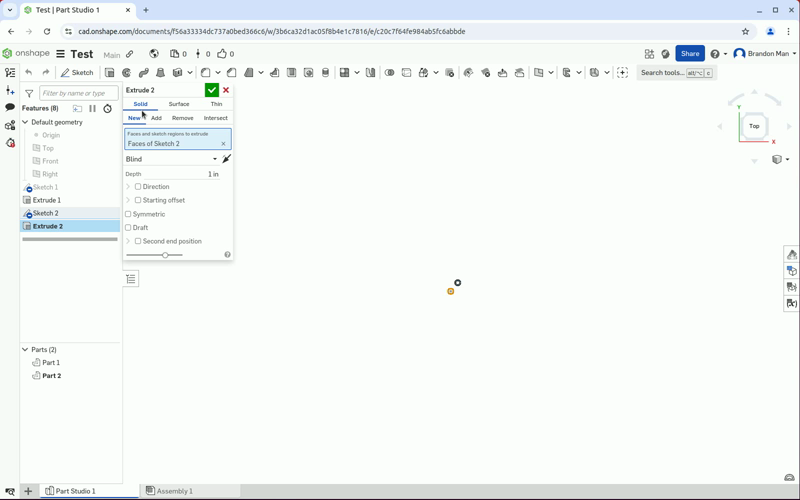
mouse_move(137, 120)
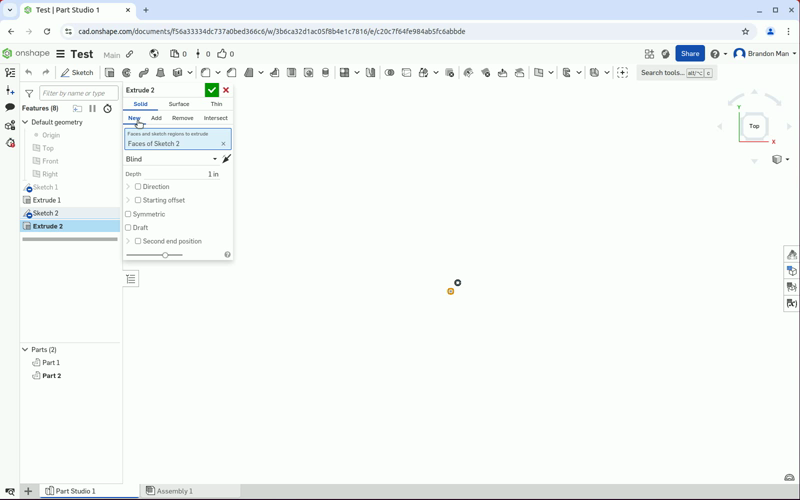
click(137, 120)
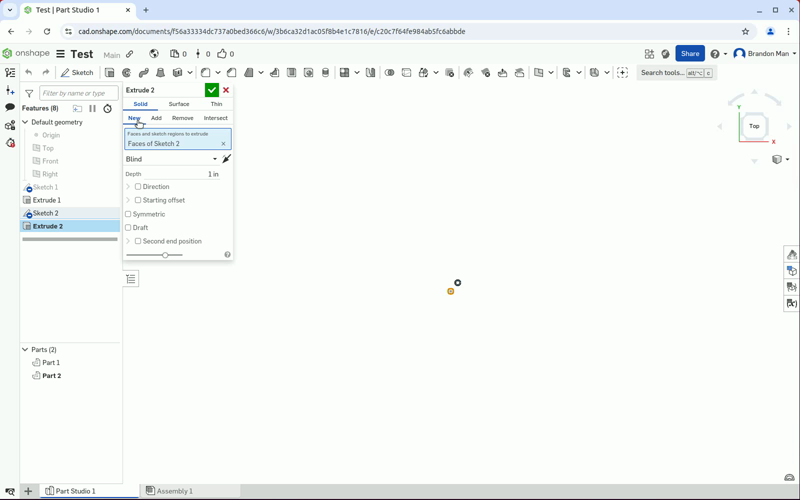
key(tab, 4)
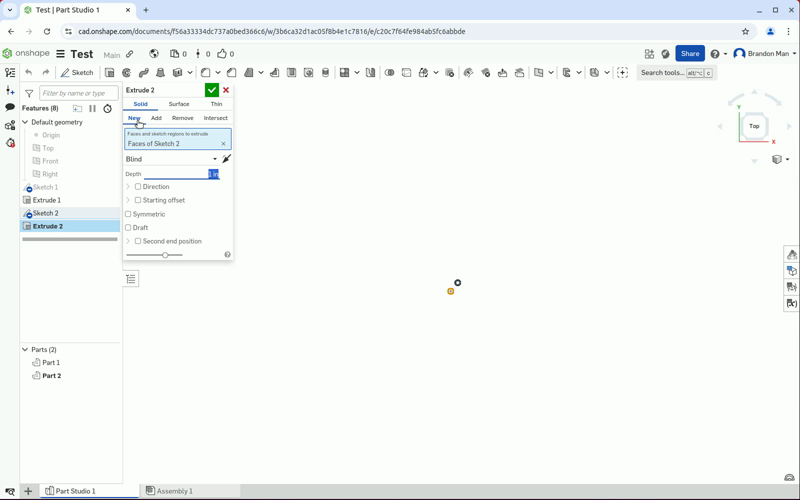
text(23.108)
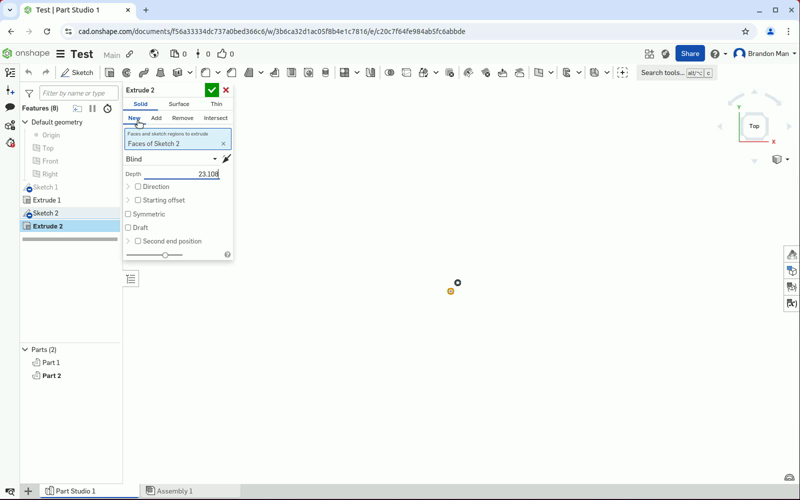
key(enter)
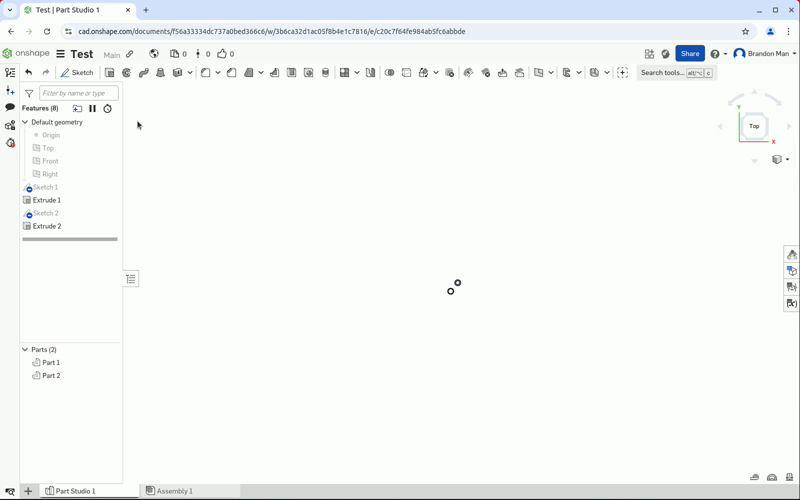
key(shift+h)
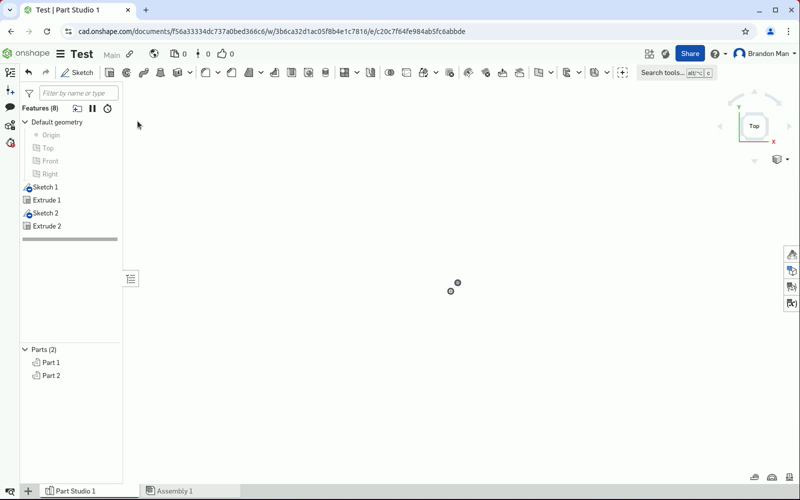
key(shift+h)
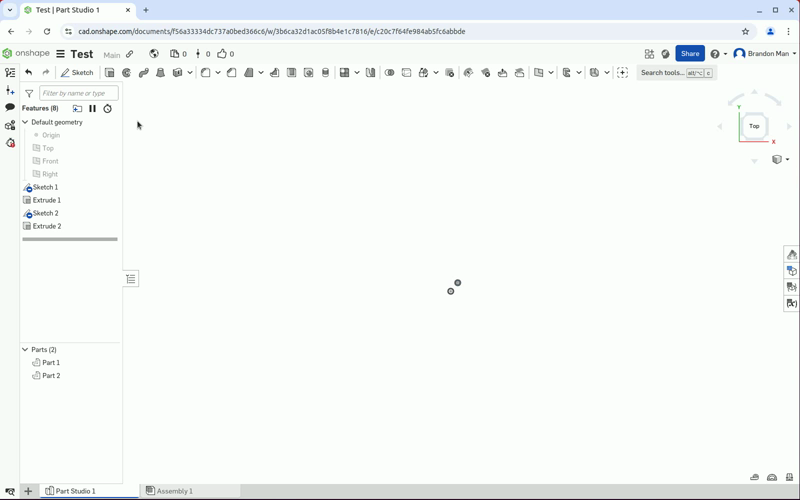
key(shift+7)
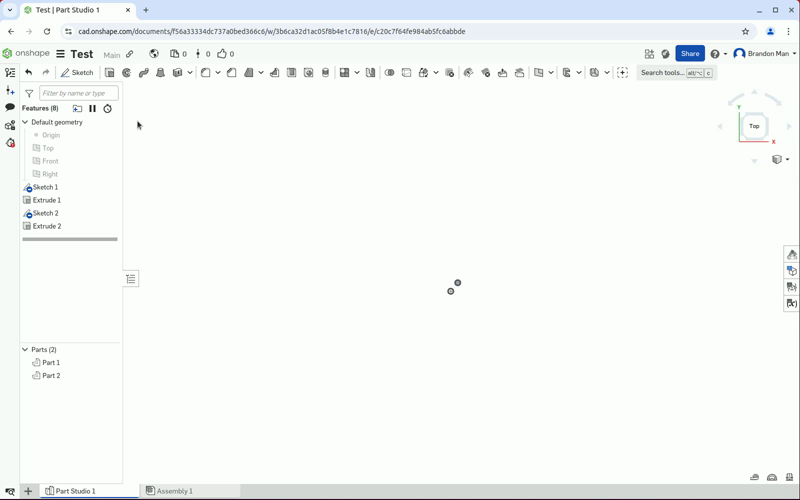
key(up, 3)
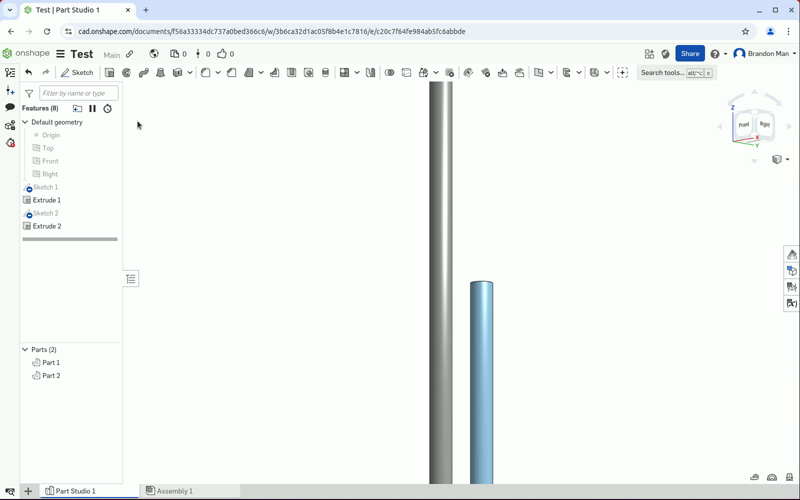
key(left, 3)
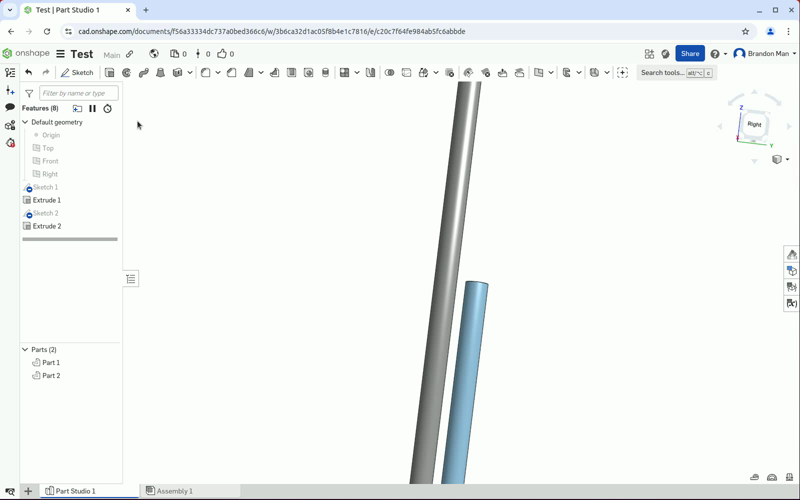
key(right, 3)
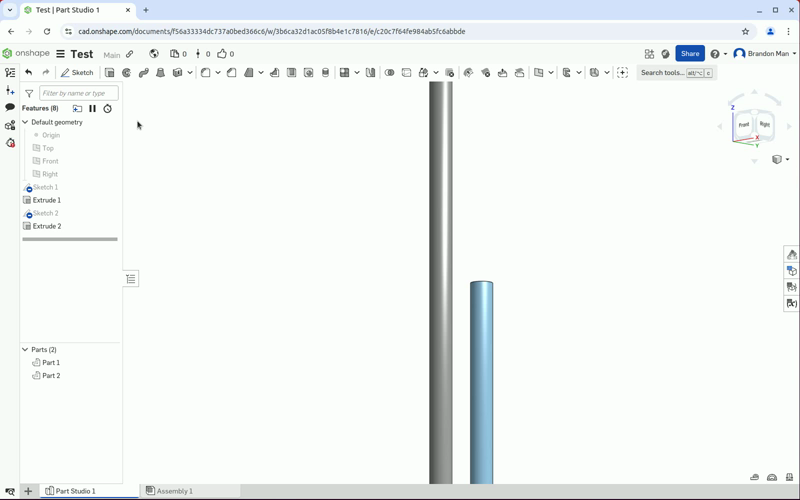
key(down, 3)
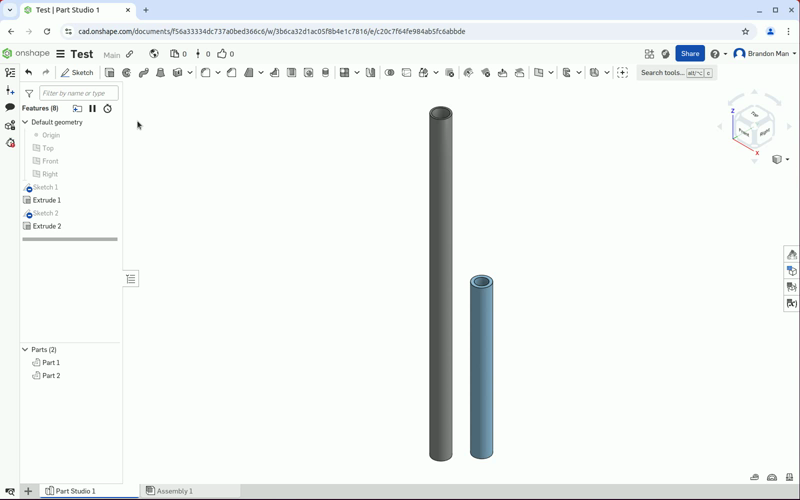
mouse_move(73, 189)
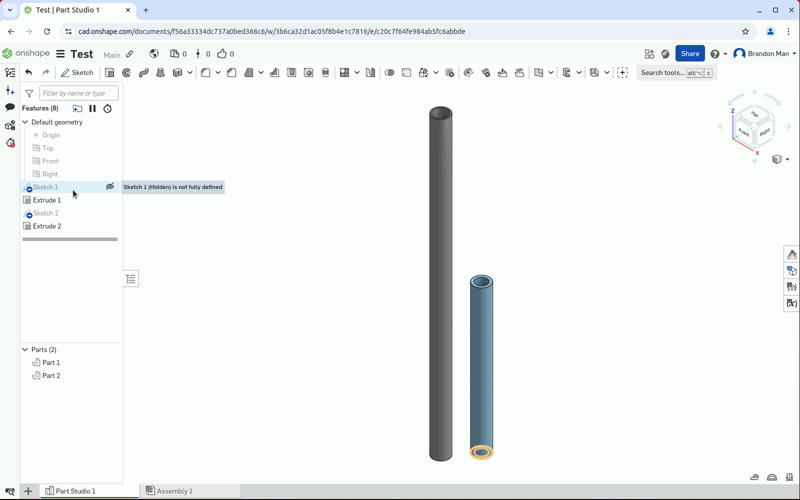
click(73, 189)